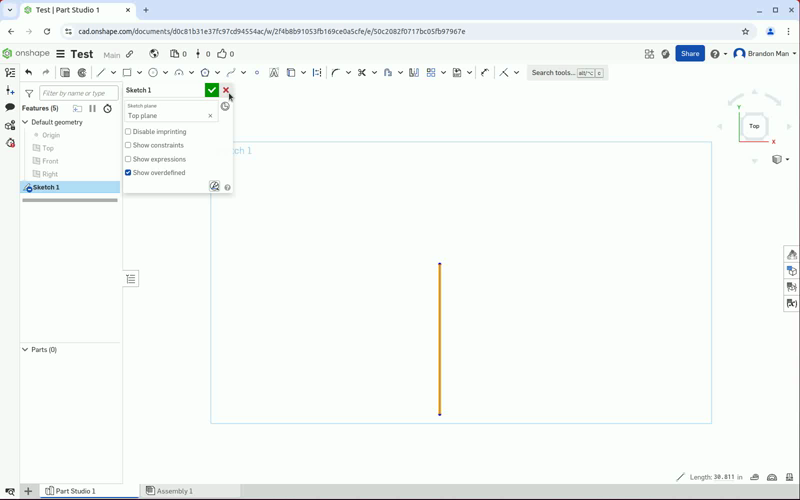
key(shift+h)
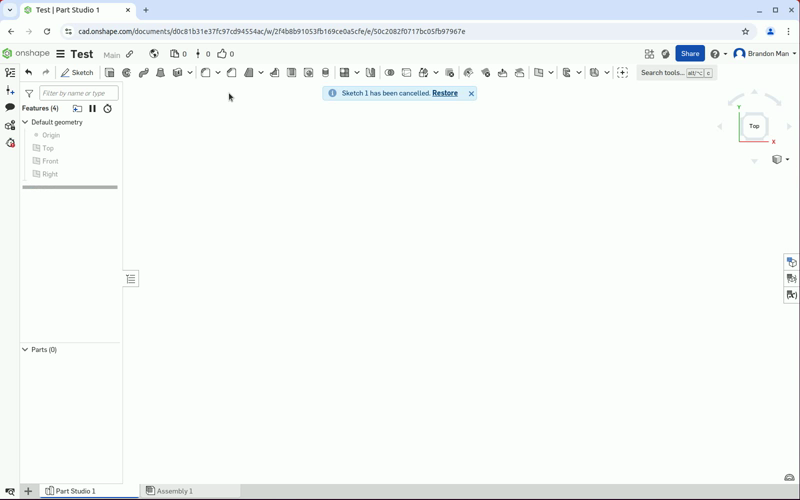
mouse_move(73, 352)
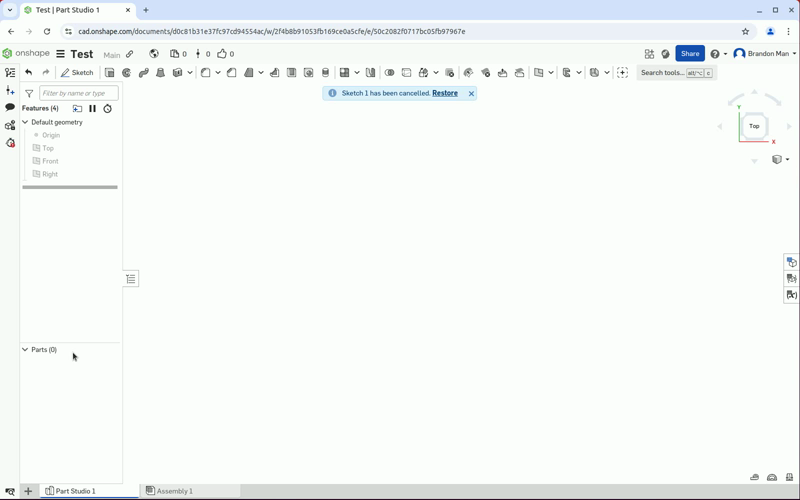
key(y)
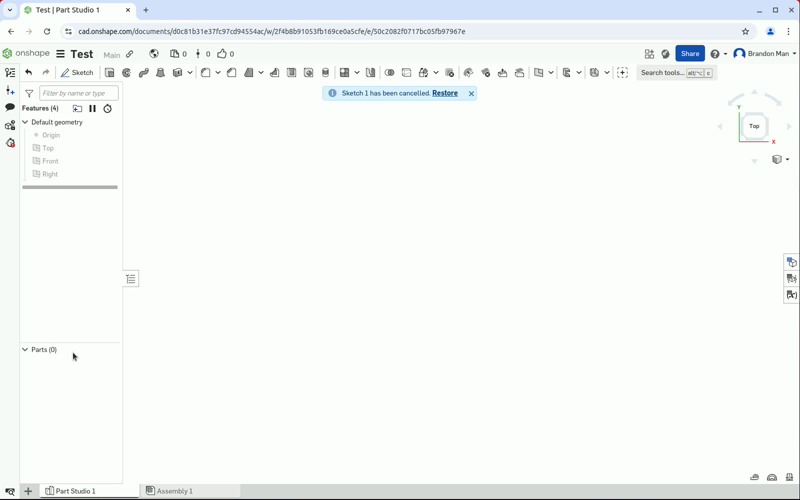
key(shift+p)
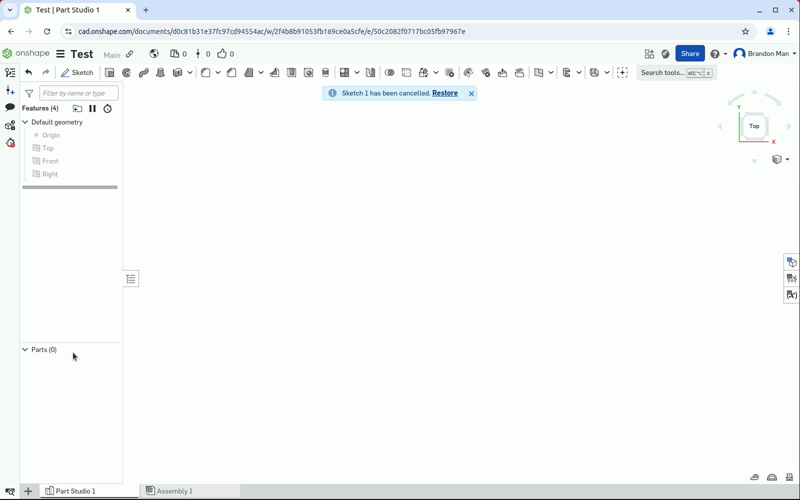
key(space)
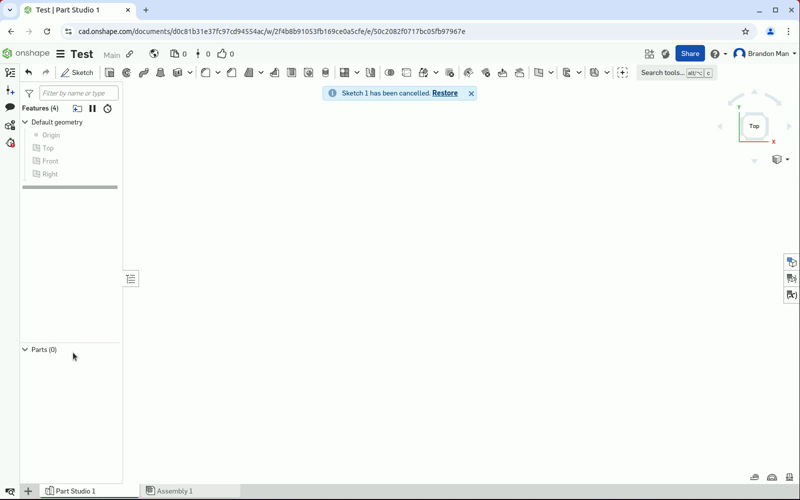
key_down(shift)
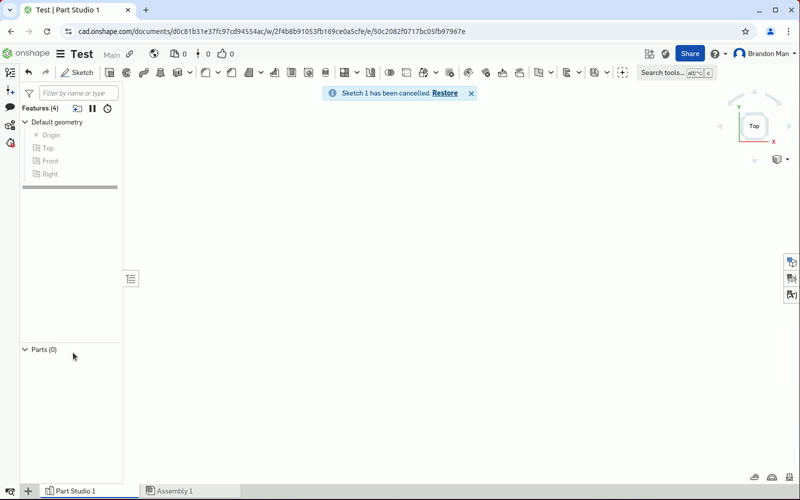
key(up)
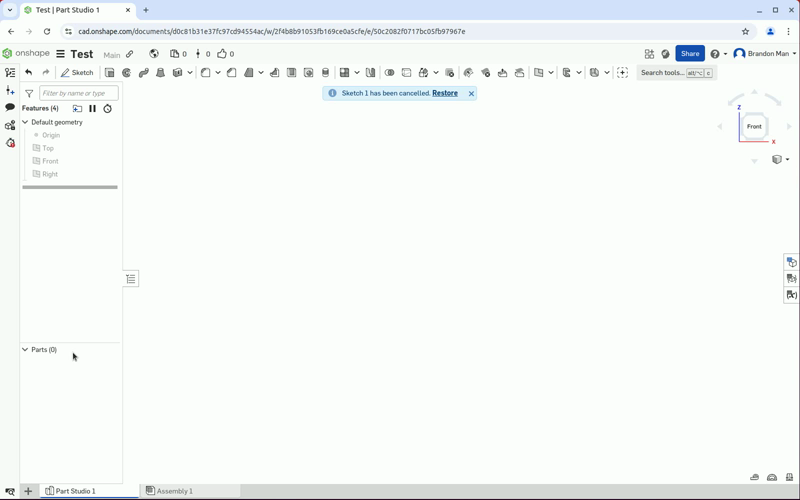
key_up(shift)
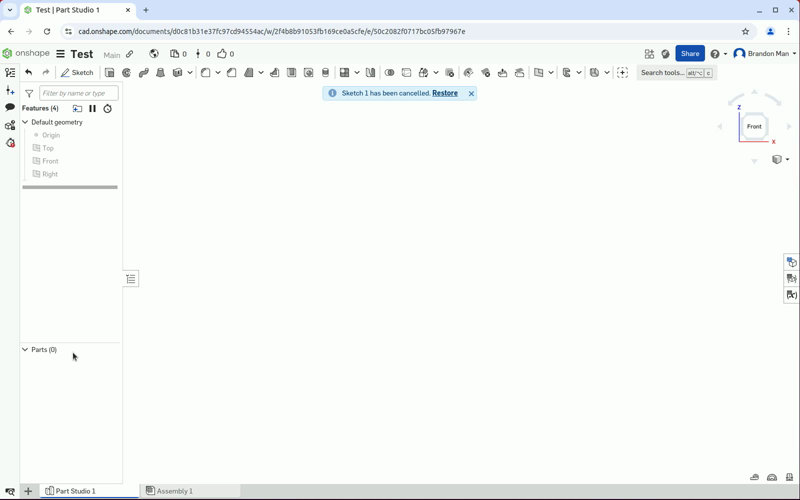
mouse_move(73, 352)
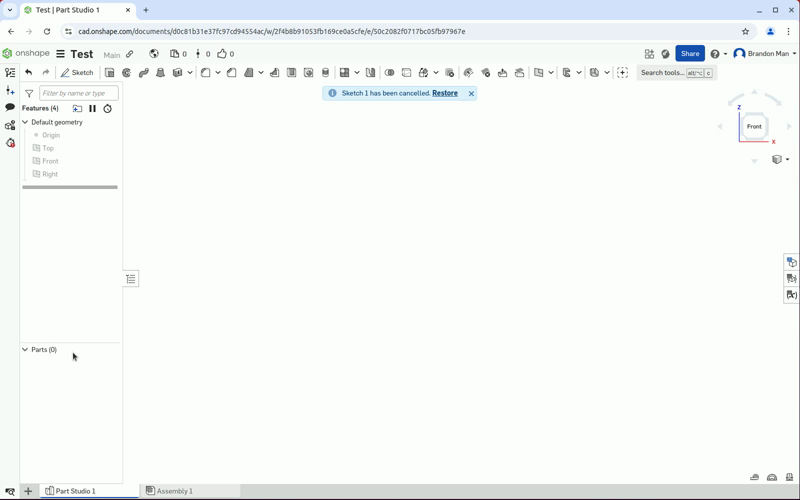
key(shift+y)
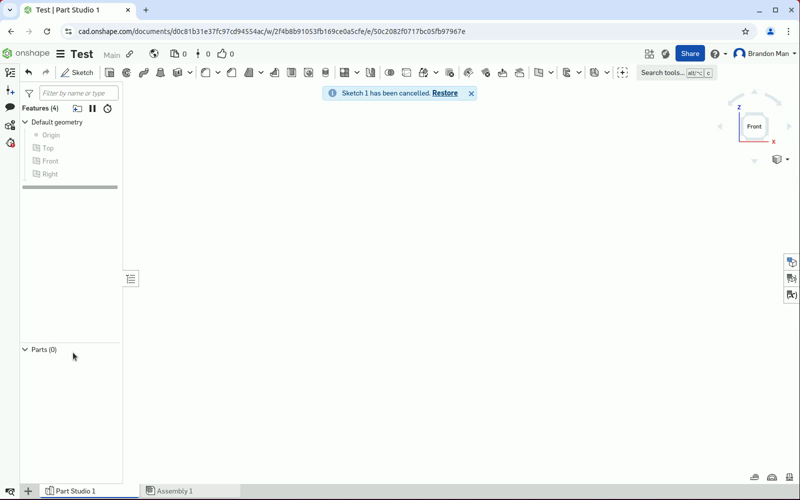
key(shift+s)
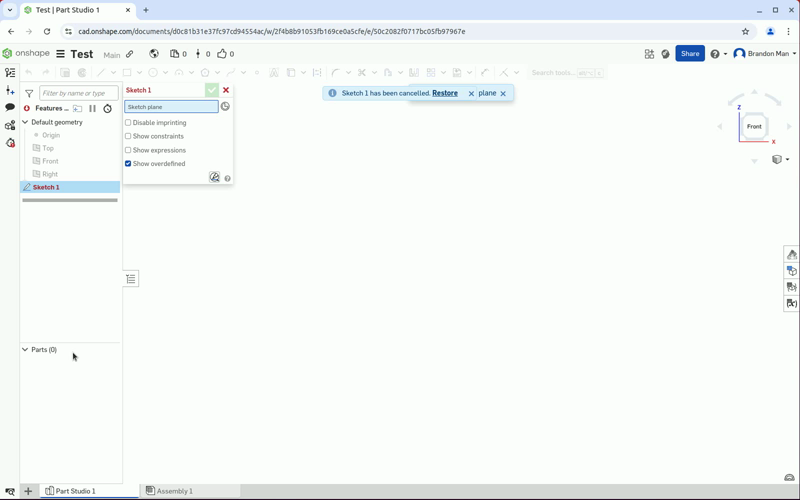
mouse_move(73, 163)
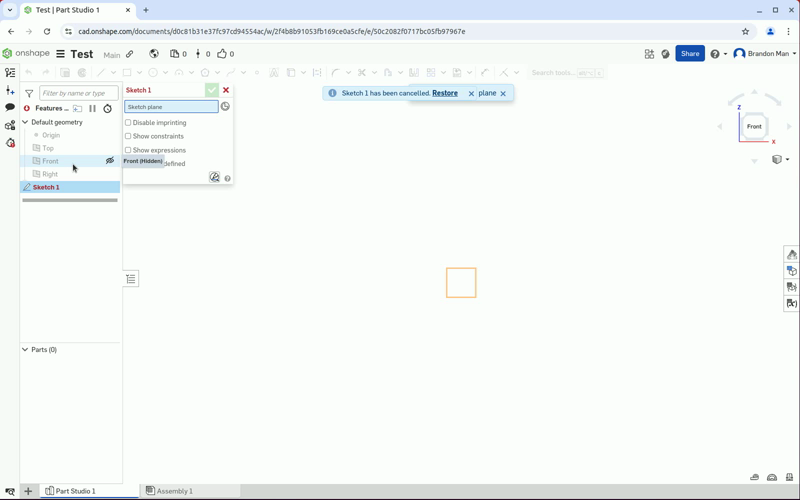
click(73, 163)
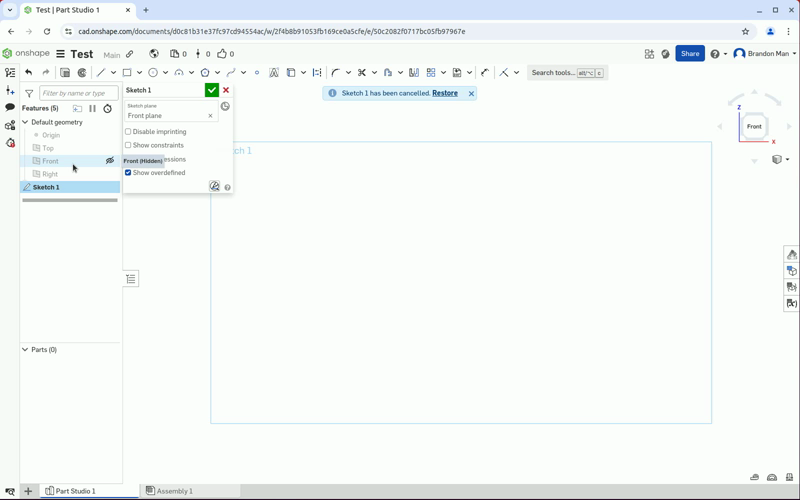
mouse_move(73, 352)
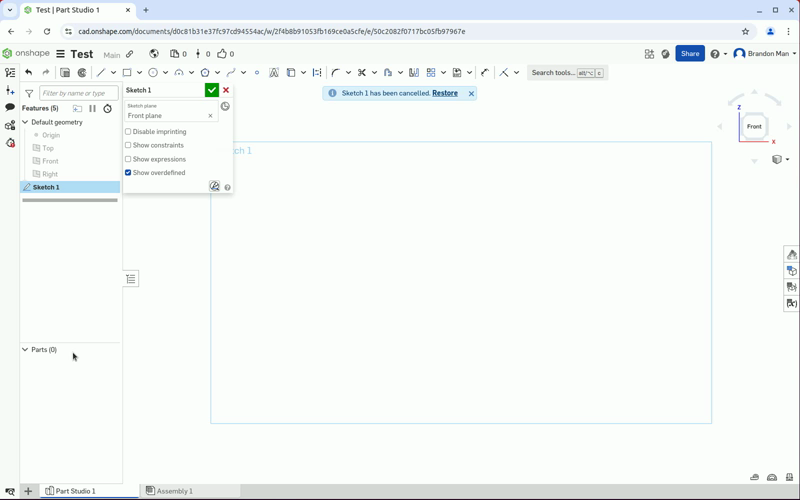
key(y)
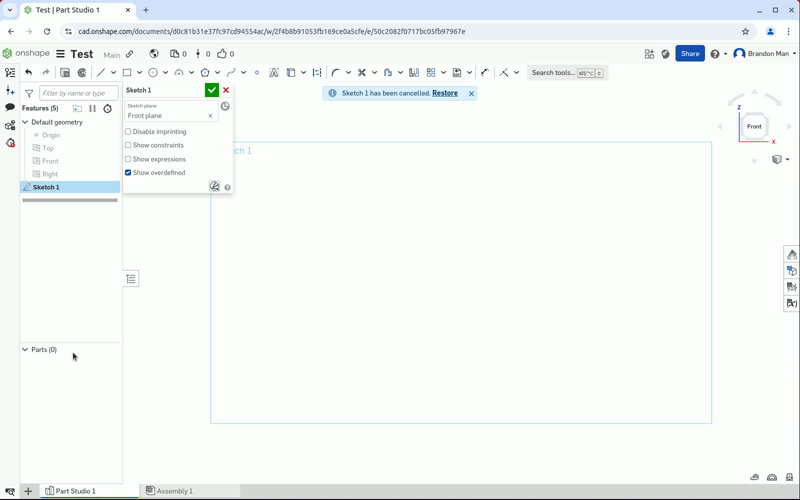
key(l)
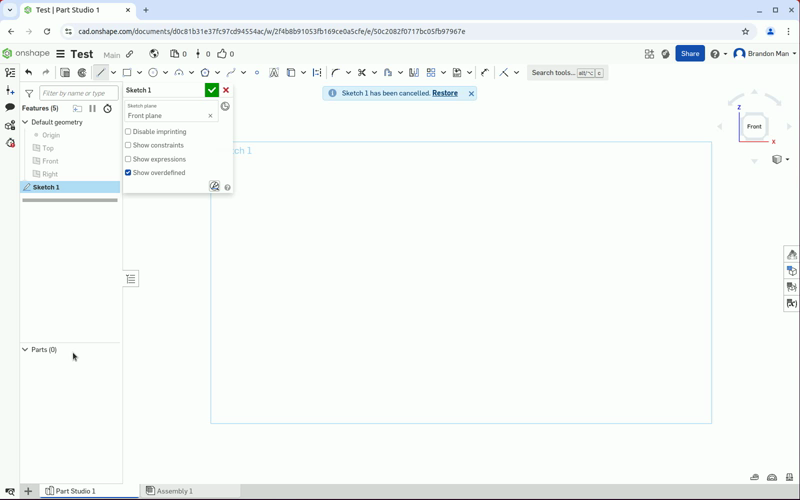
key_down(shift)
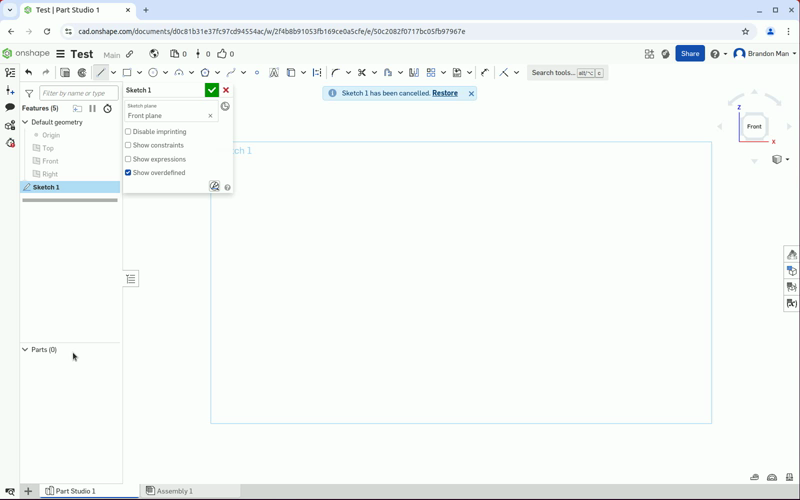
mouse_move(401, 211)
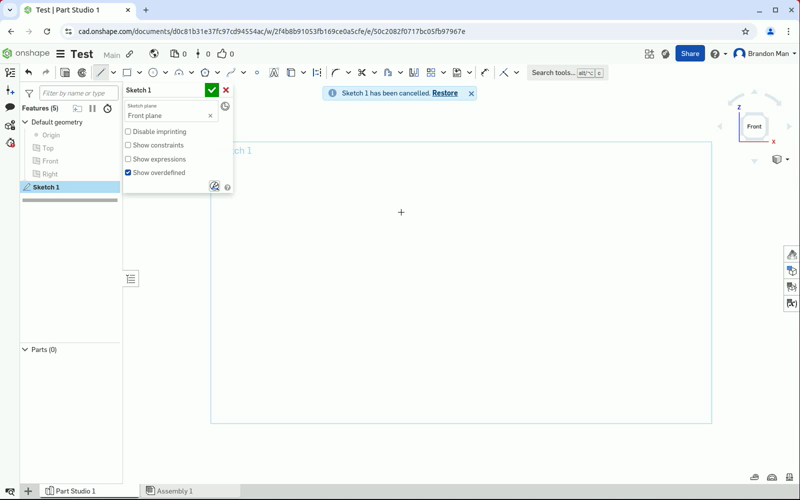
click(401, 211)
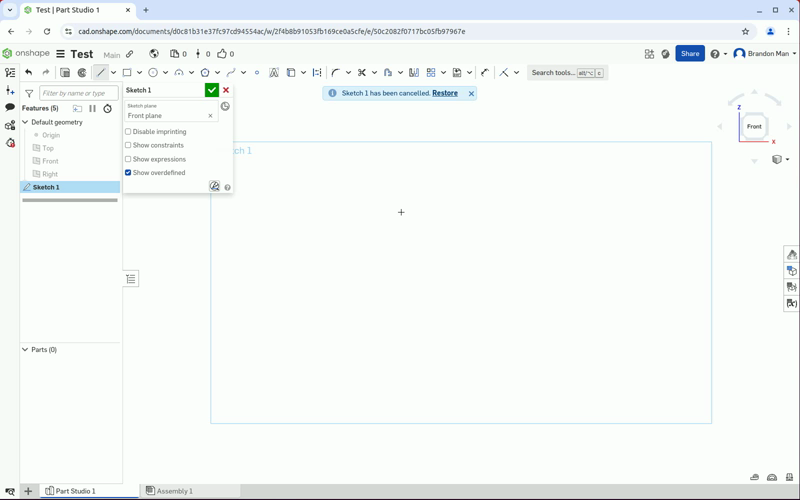
key_up(shift)
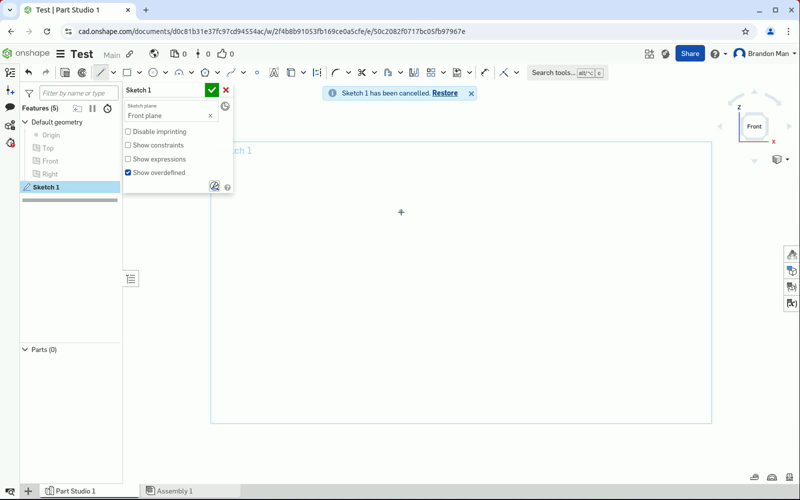
key_down(shift)
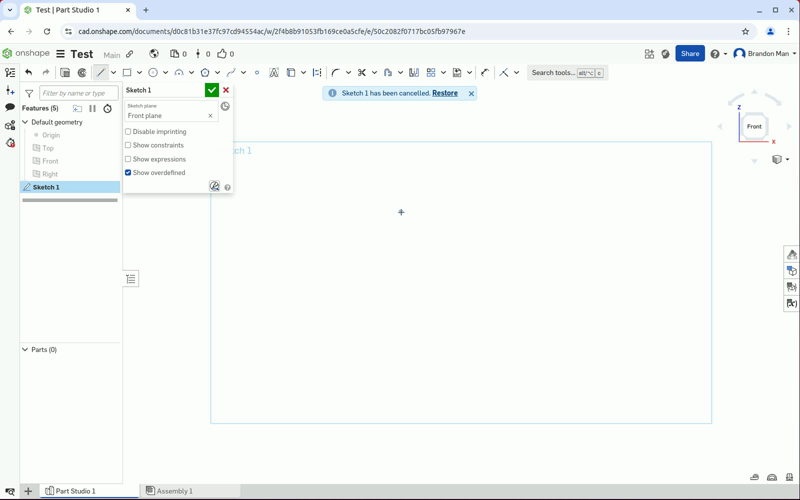
mouse_move(557, 211)
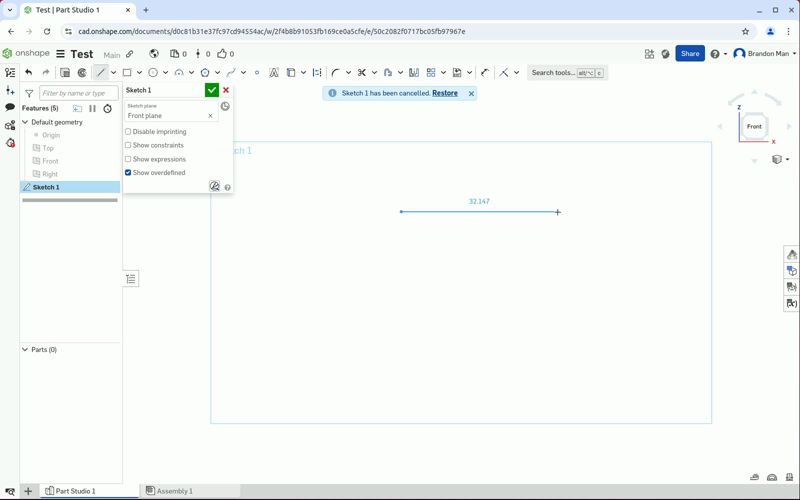
click(557, 211)
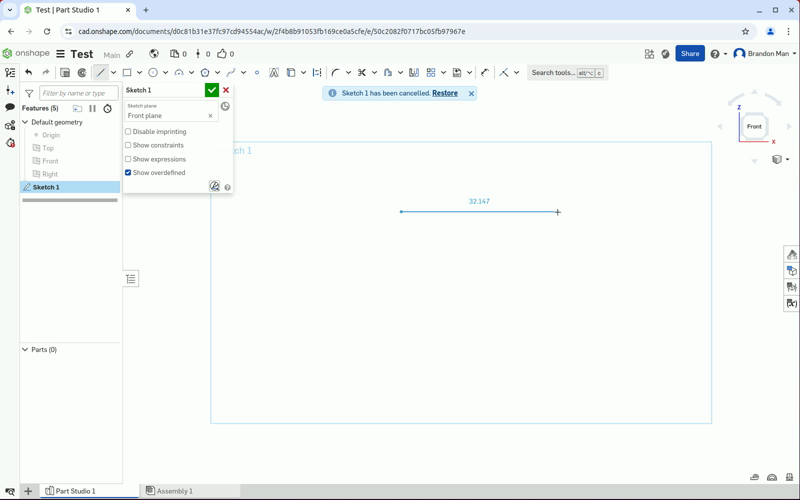
key_up(shift)
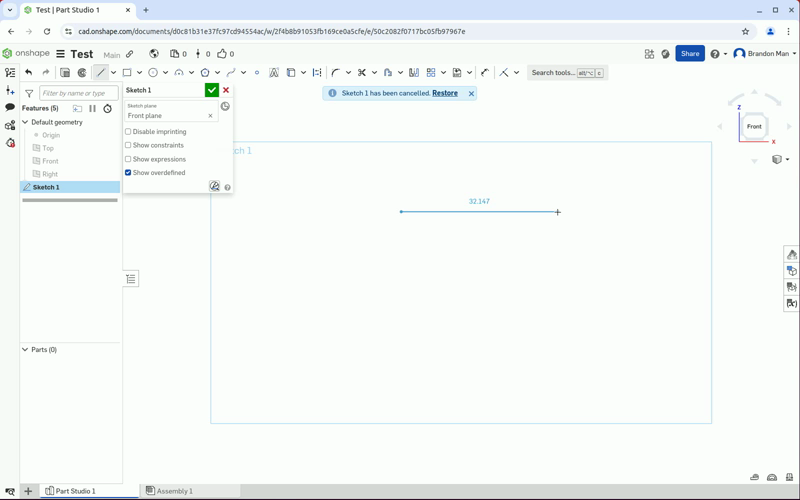
key_down(shift)
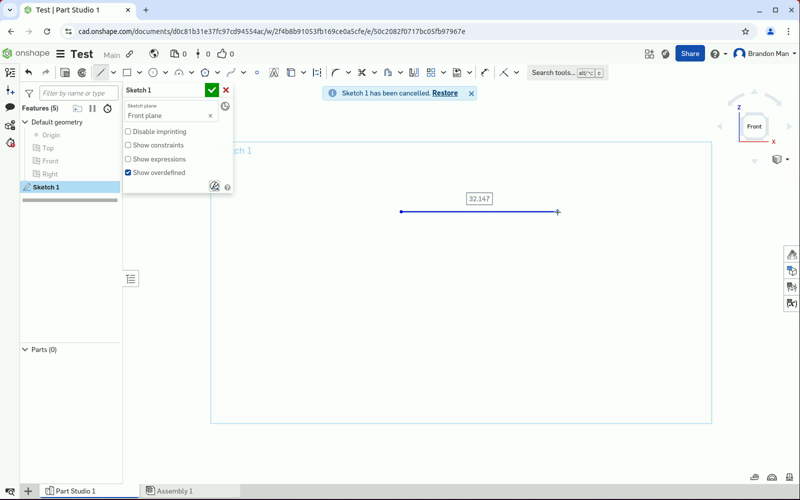
mouse_move(587, 211)
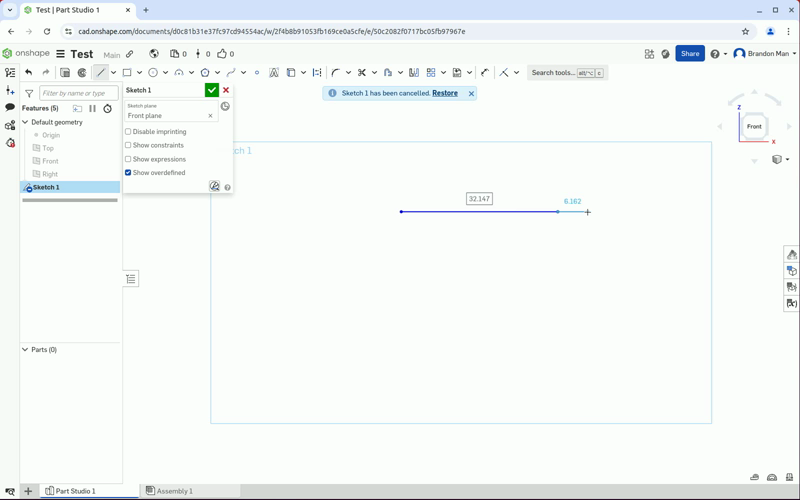
mouse_move(557, 180)
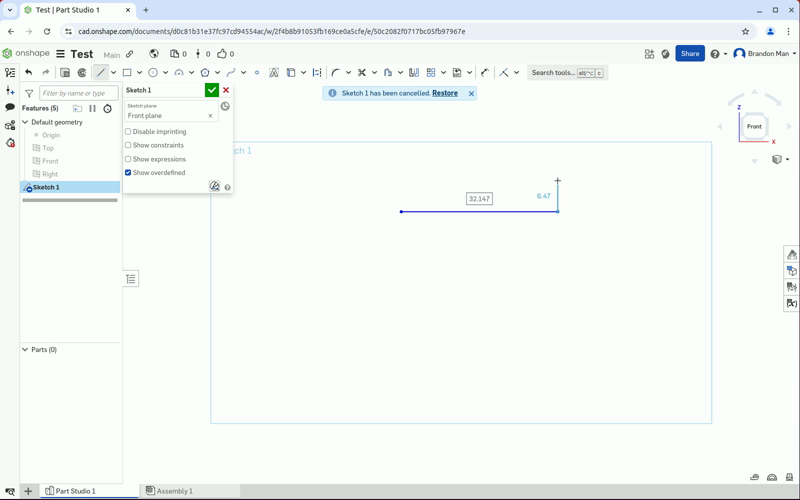
click(557, 180)
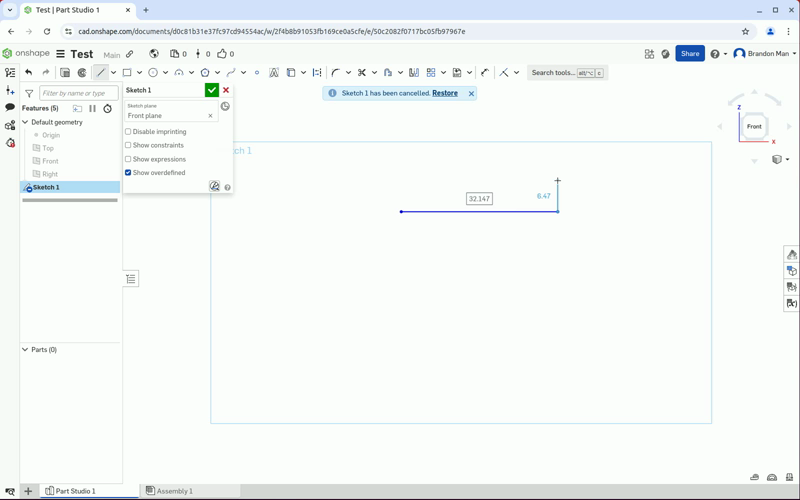
key_up(shift)
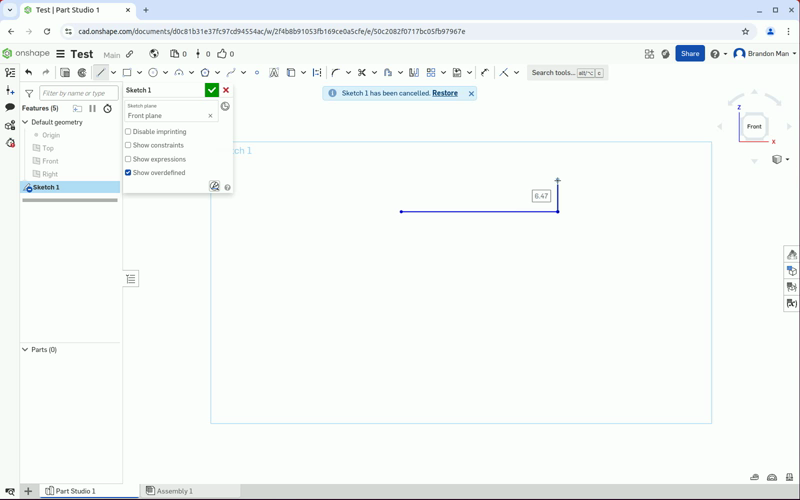
key_down(shift)
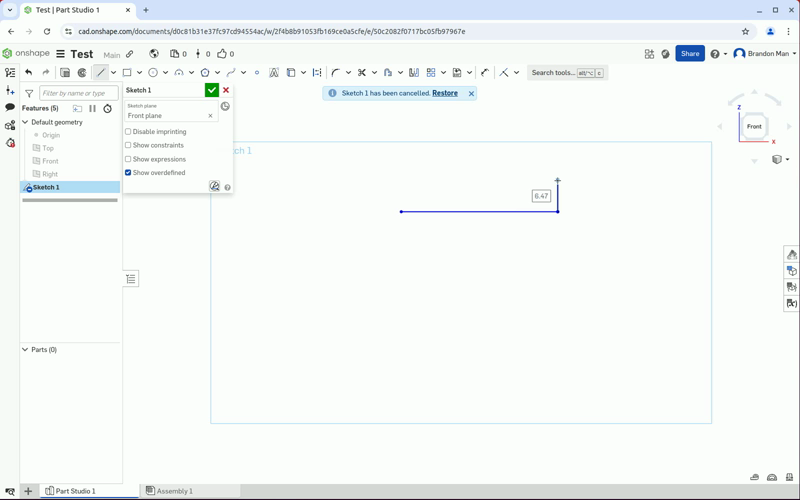
mouse_move(401, 180)
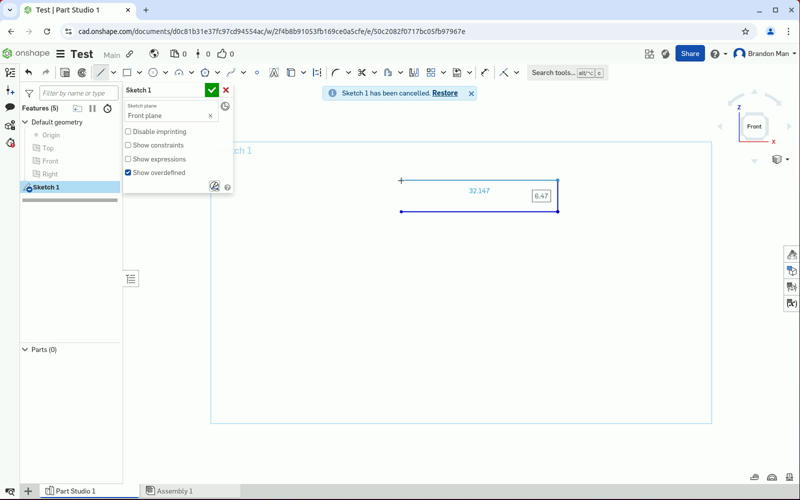
click(401, 180)
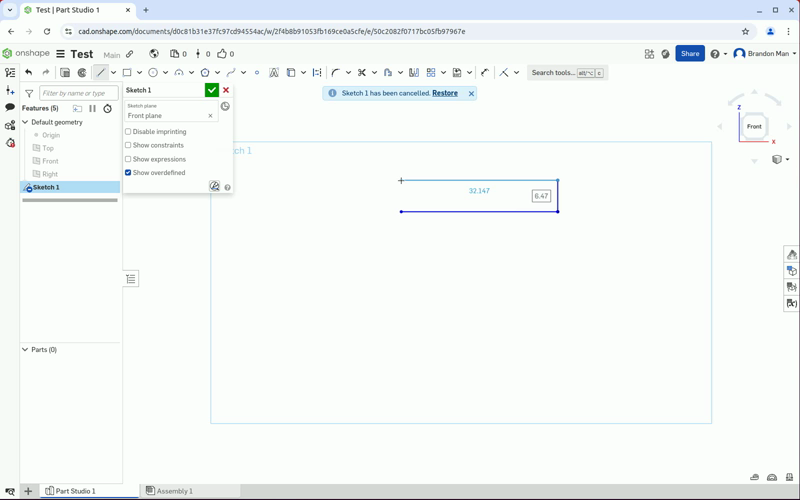
key_up(shift)
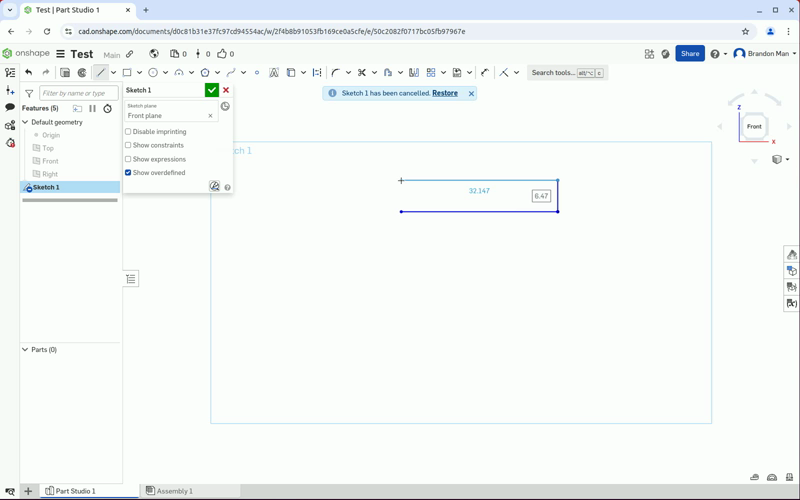
mouse_move(431, 180)
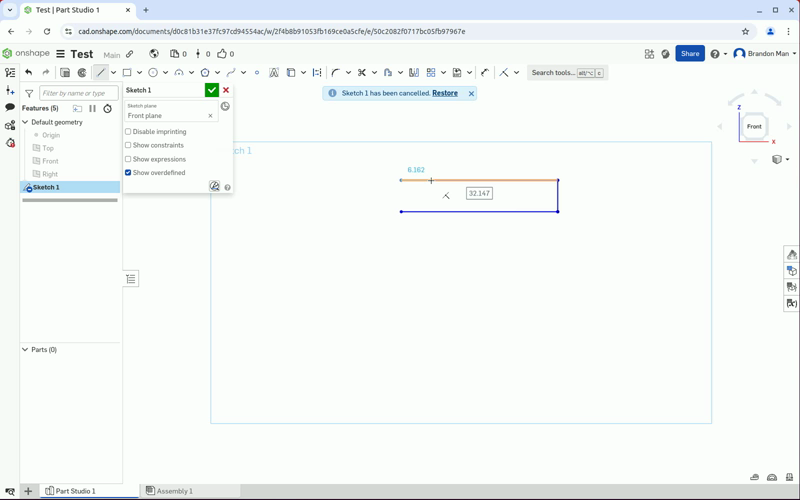
key_down(shift)
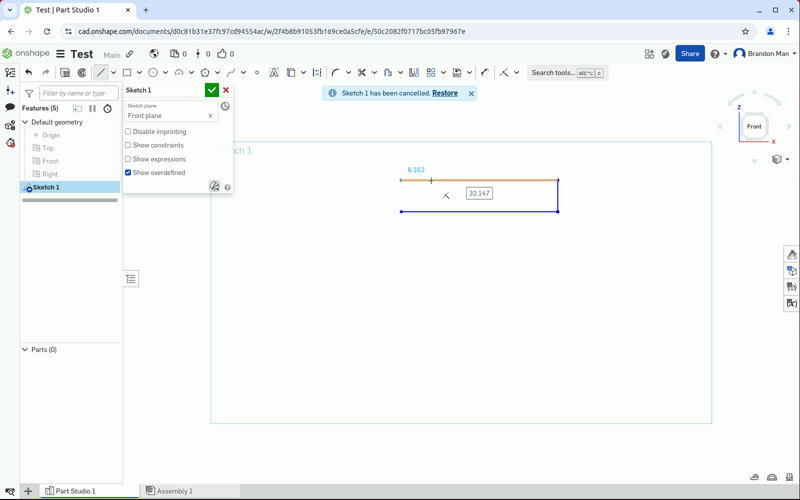
mouse_move(401, 211)
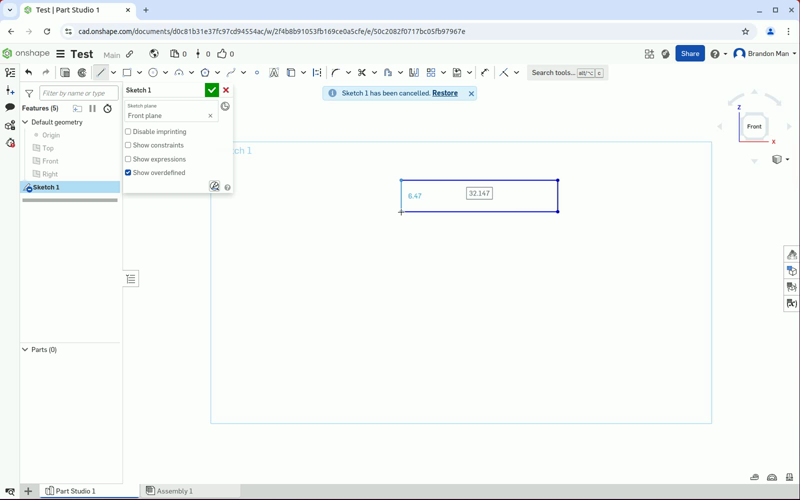
key_up(shift)
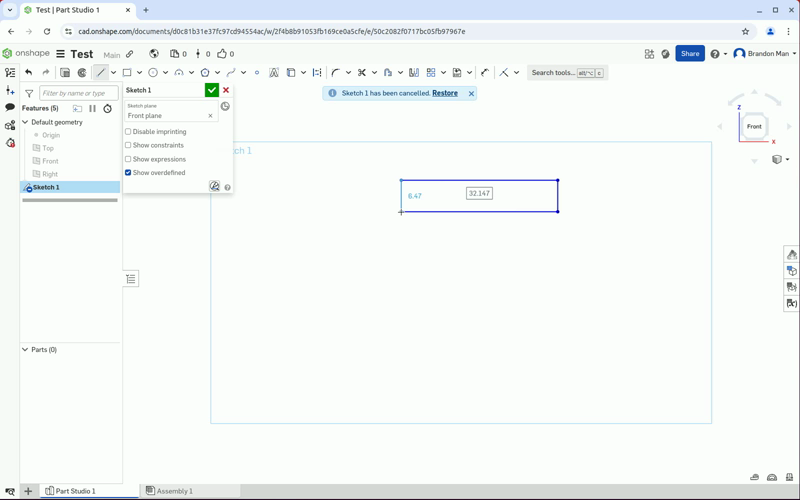
click(401, 211)
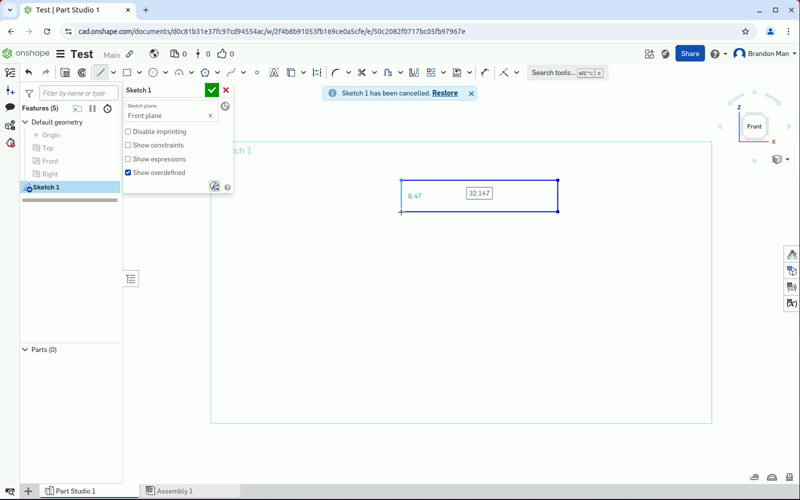
key(esc)
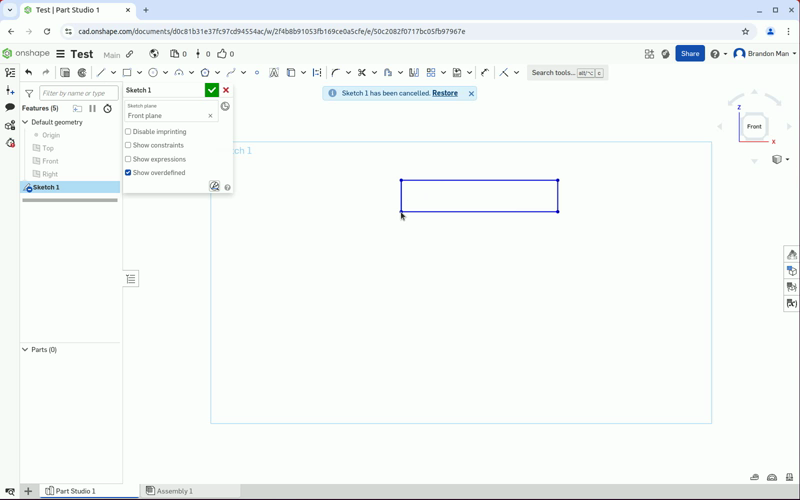
mouse_move(485, 200)
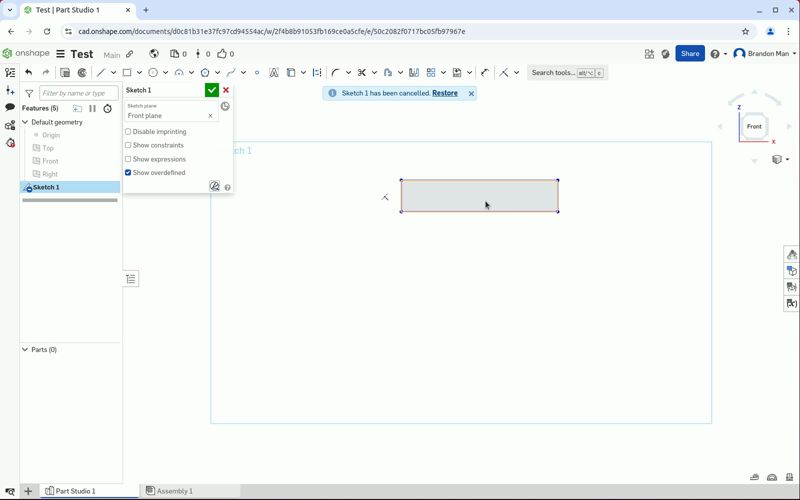
click(485, 200)
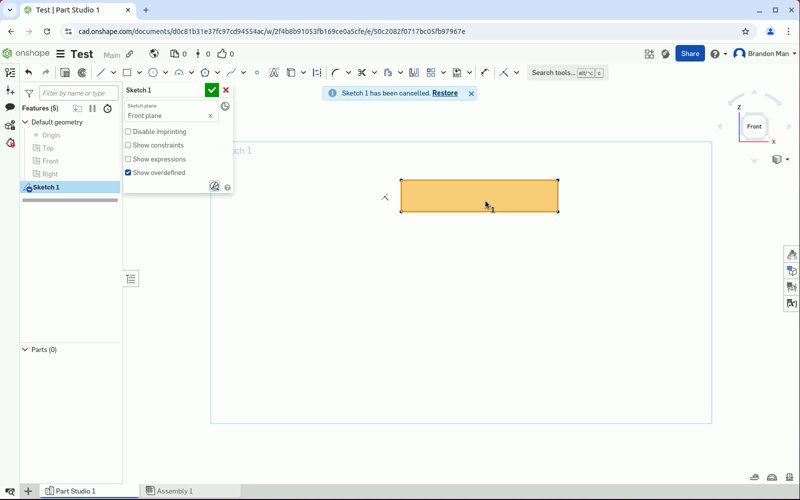
mouse_move(73, 352)
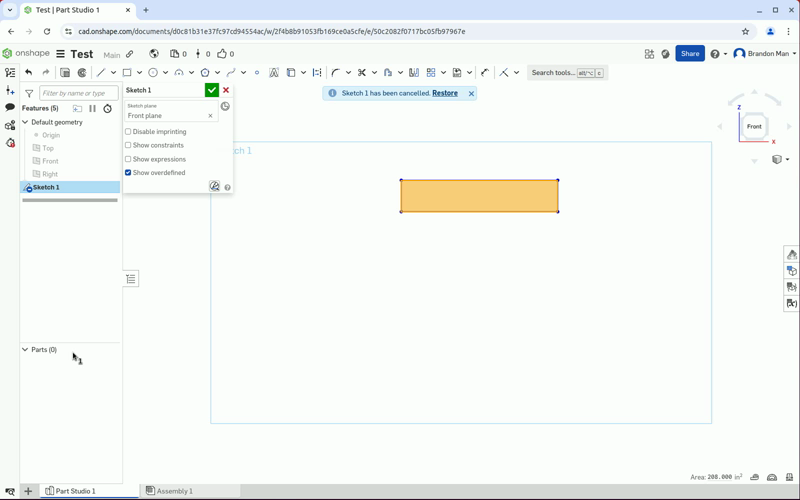
key(shift+y)
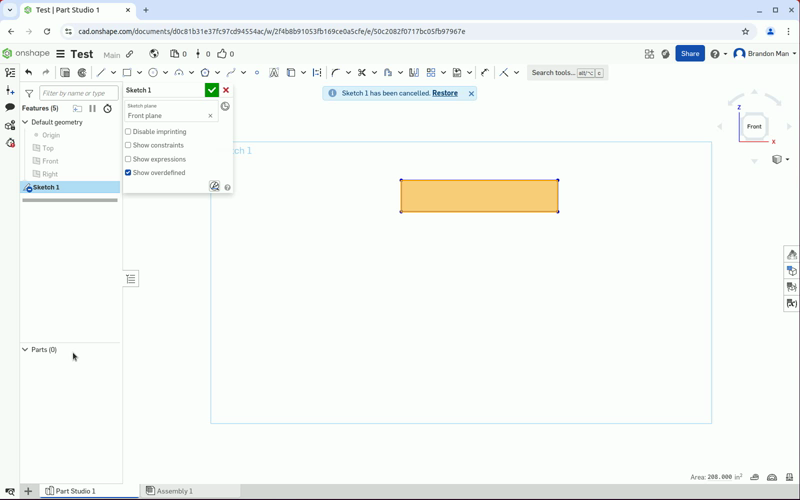
key(shift+e)
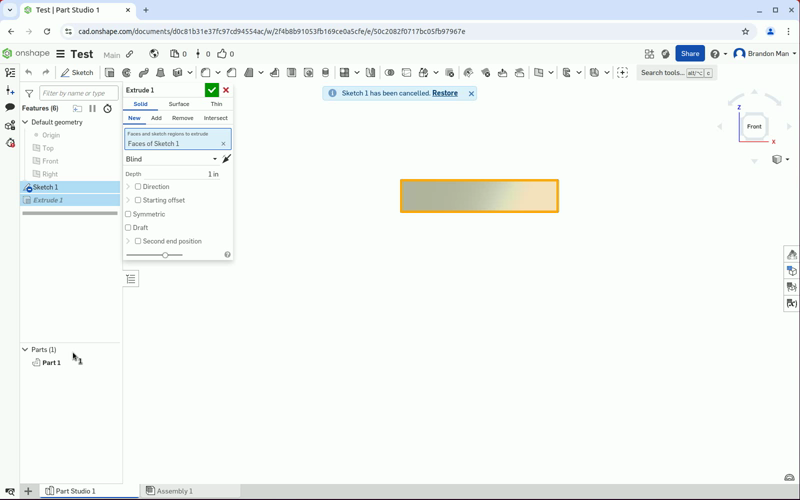
mouse_move(143, 106)
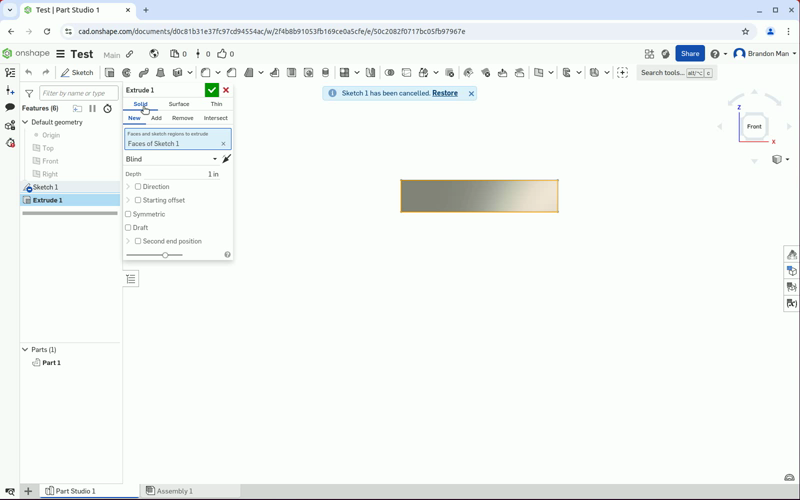
click(143, 106)
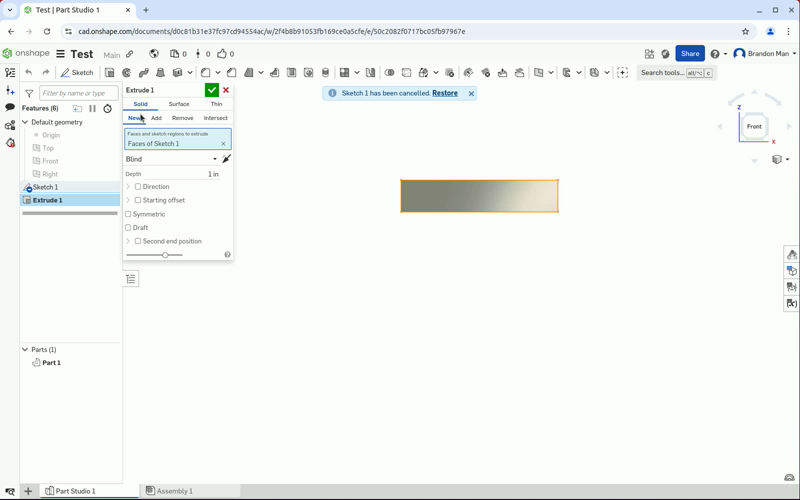
mouse_move(137, 120)
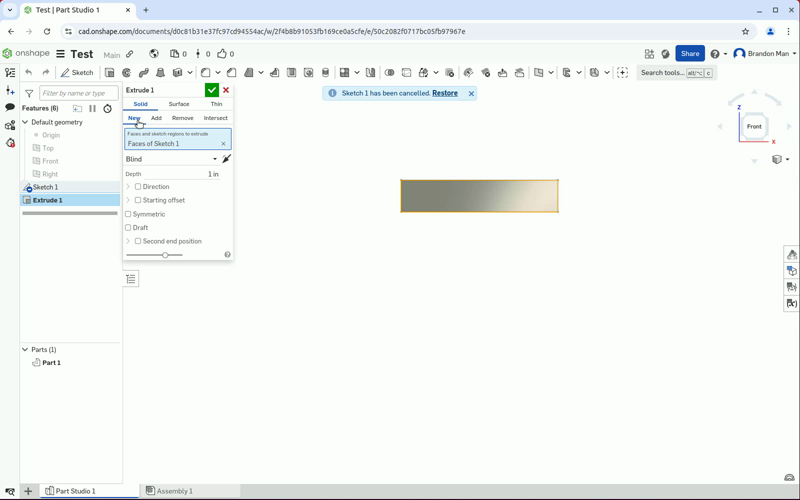
click(137, 120)
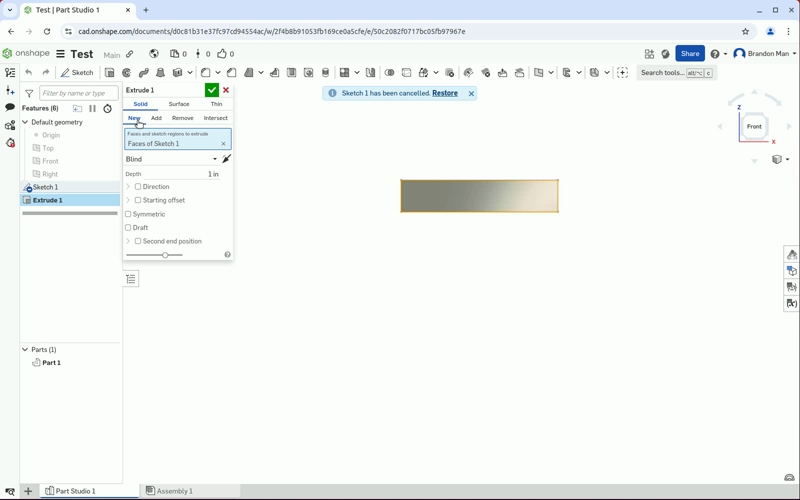
key(tab, 4)
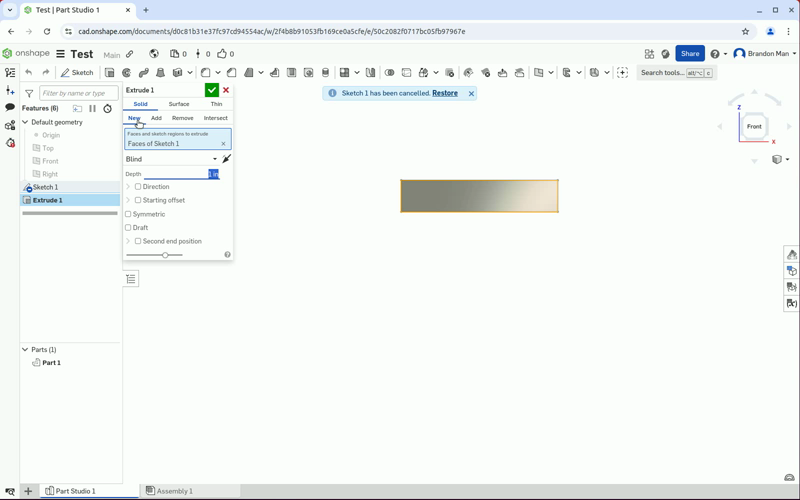
text(-0.241)
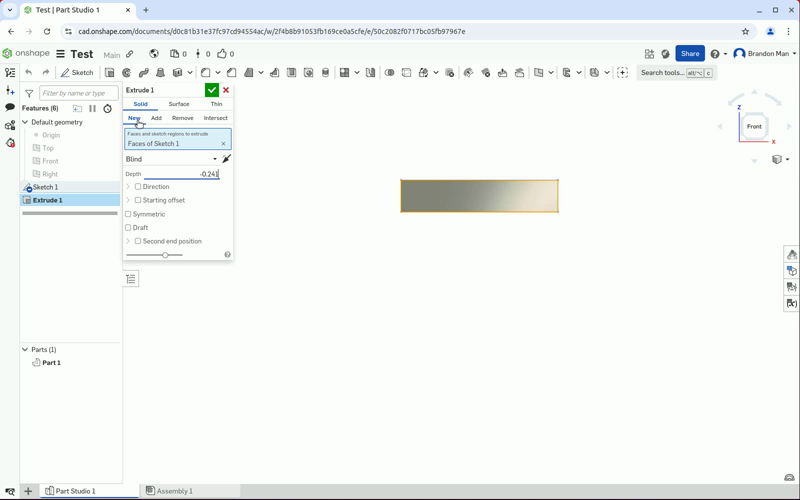
key(enter)
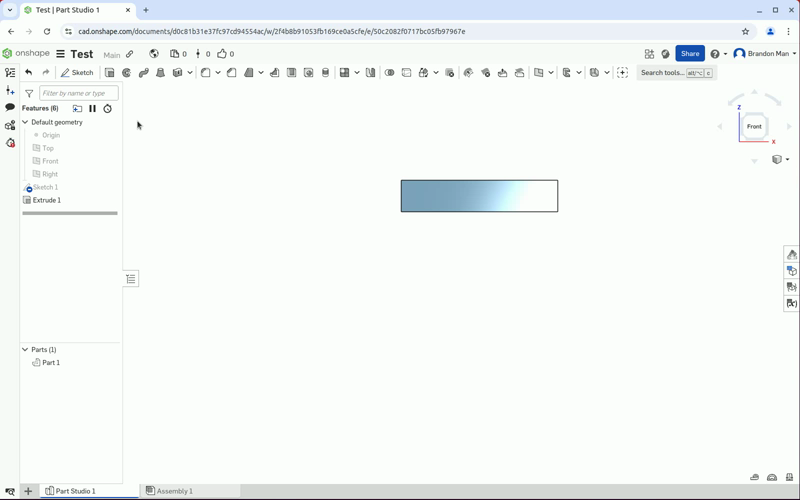
key(shift+h)
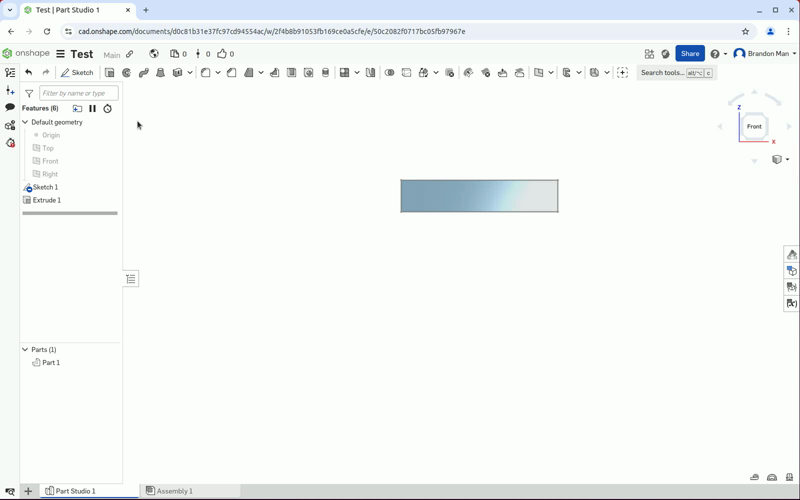
key(shift+h)
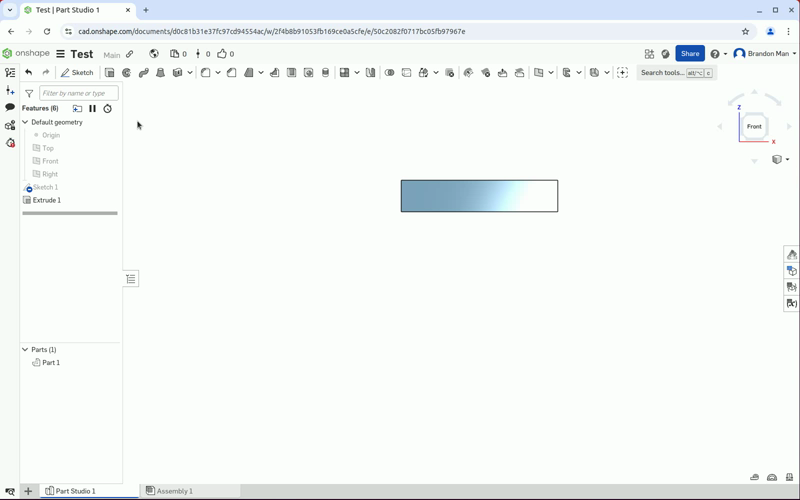
mouse_move(73, 189)
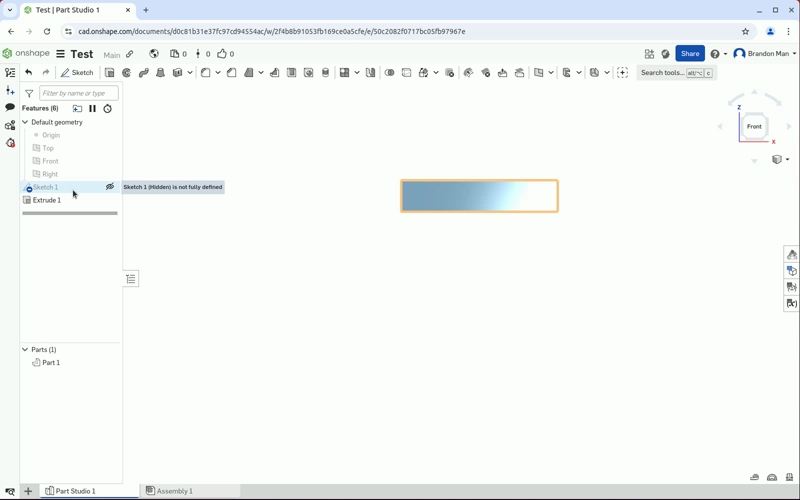
click(73, 189)
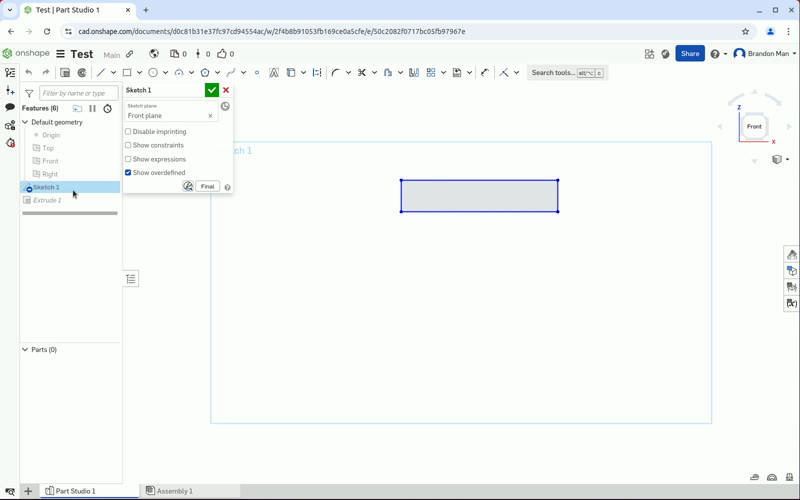
mouse_move(229, 92)
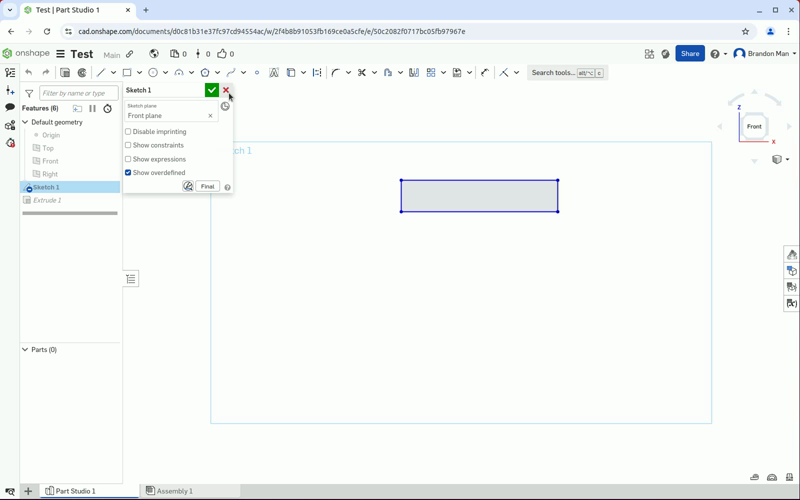
click(229, 92)
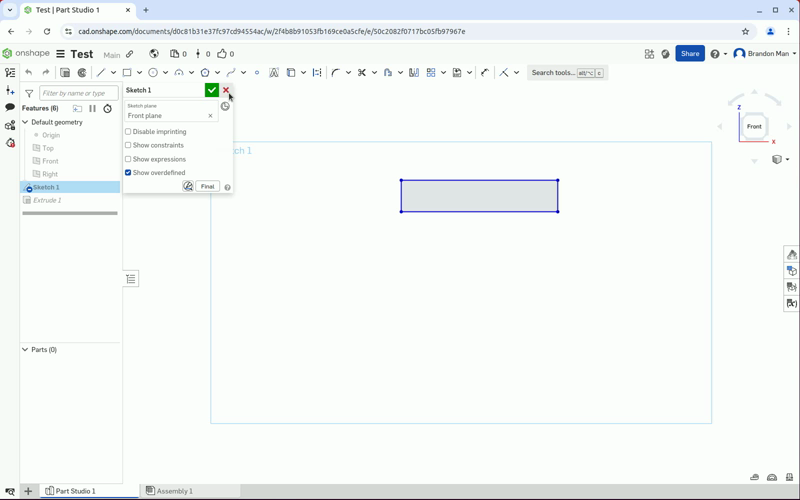
key(shift+s)
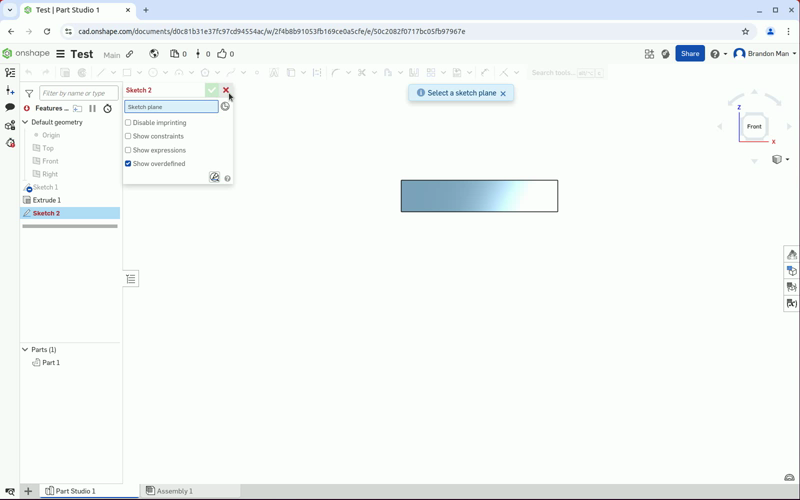
mouse_move(73, 163)
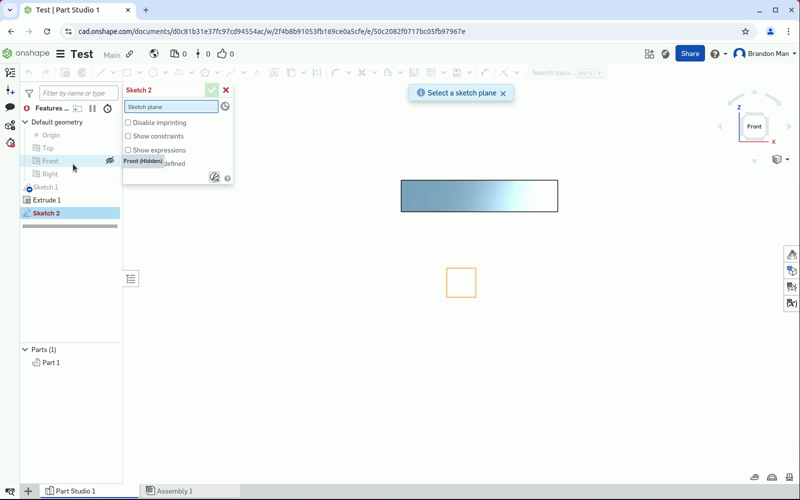
click(73, 163)
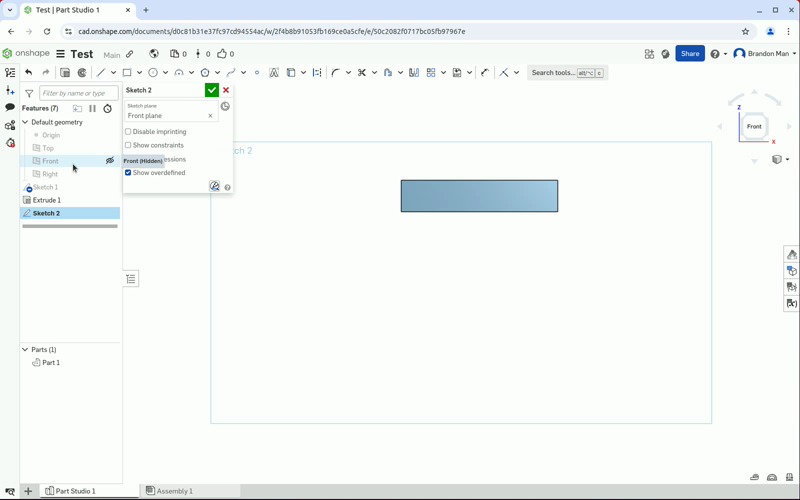
mouse_move(73, 352)
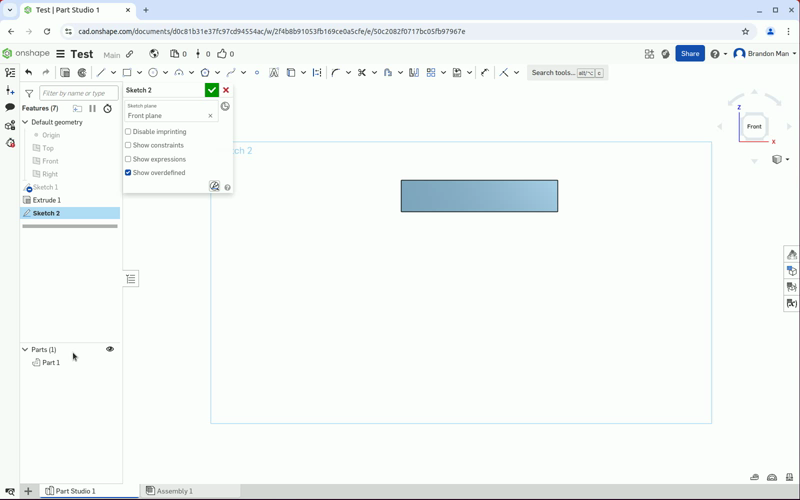
key(y)
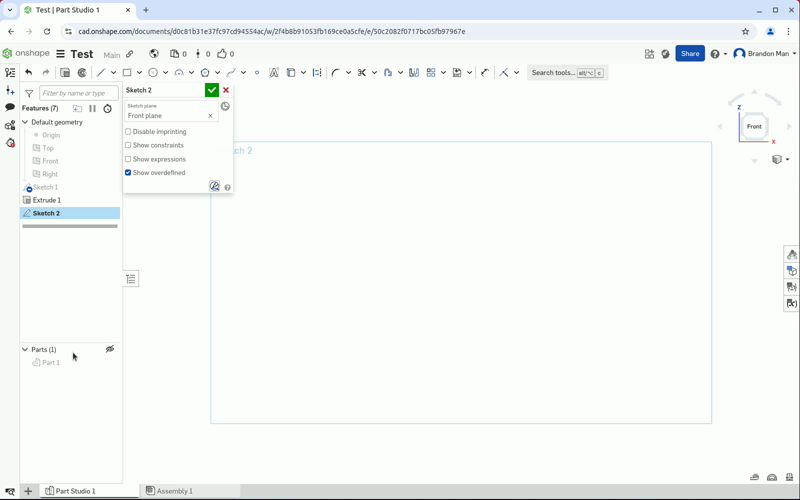
key(l)
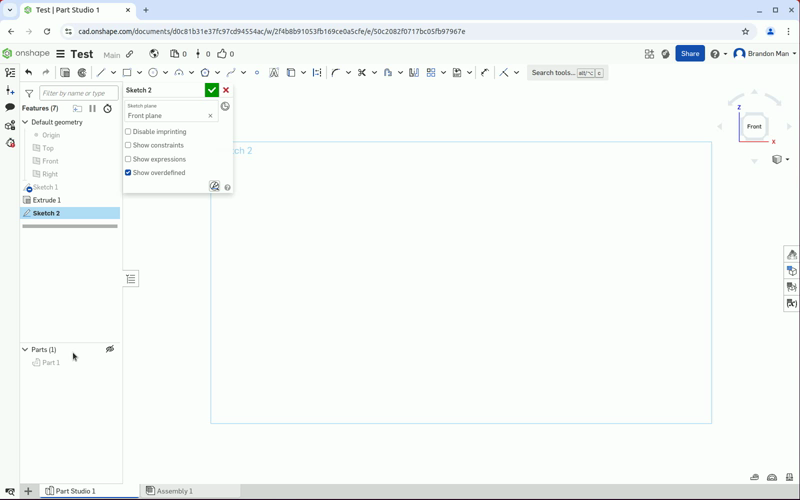
key_down(shift)
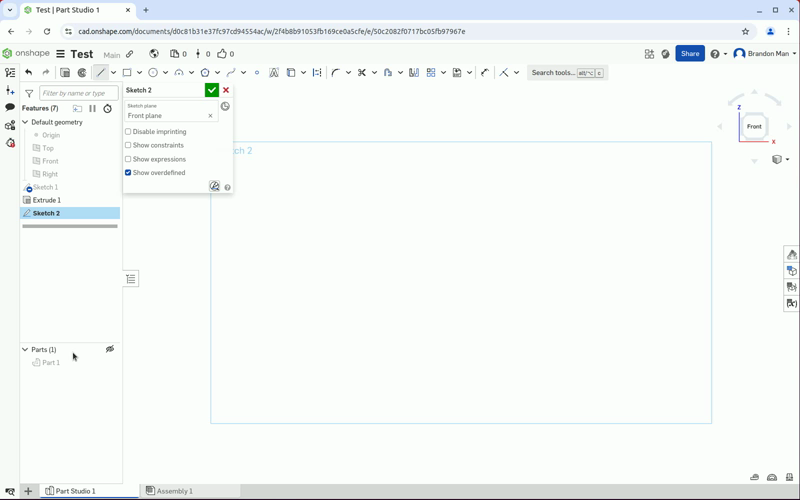
mouse_move(364, 395)
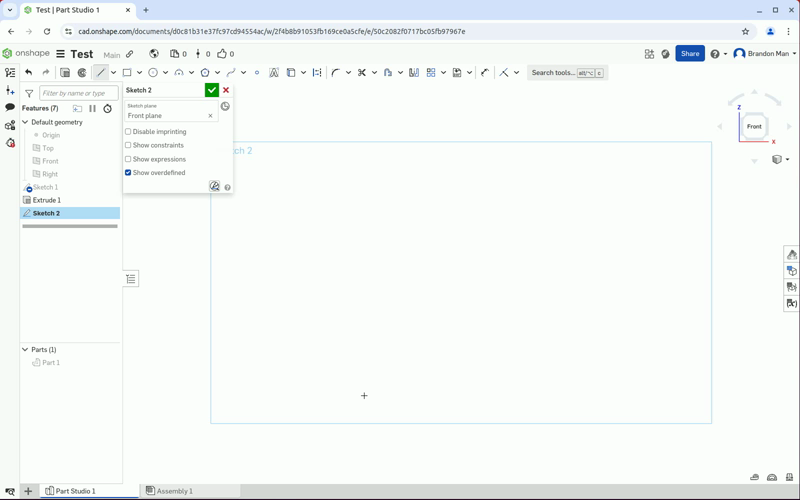
click(364, 395)
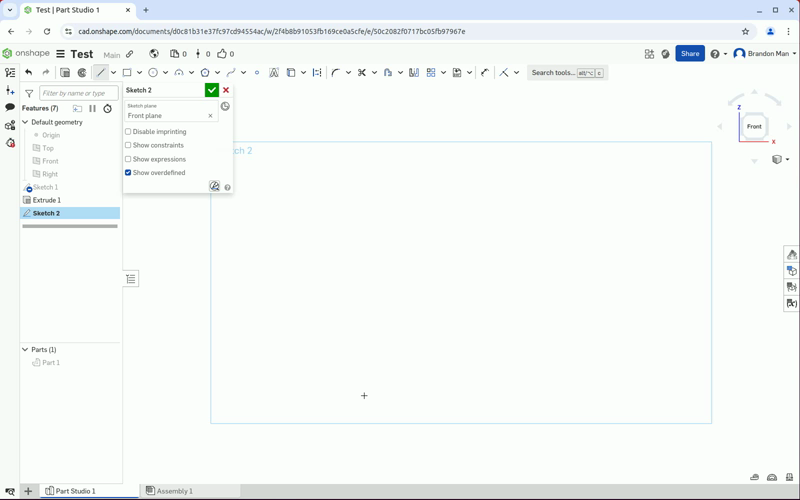
key_up(shift)
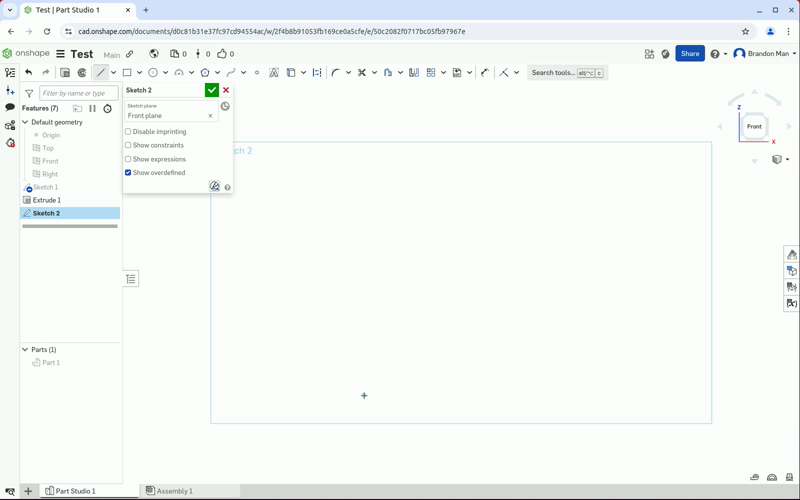
key_down(shift)
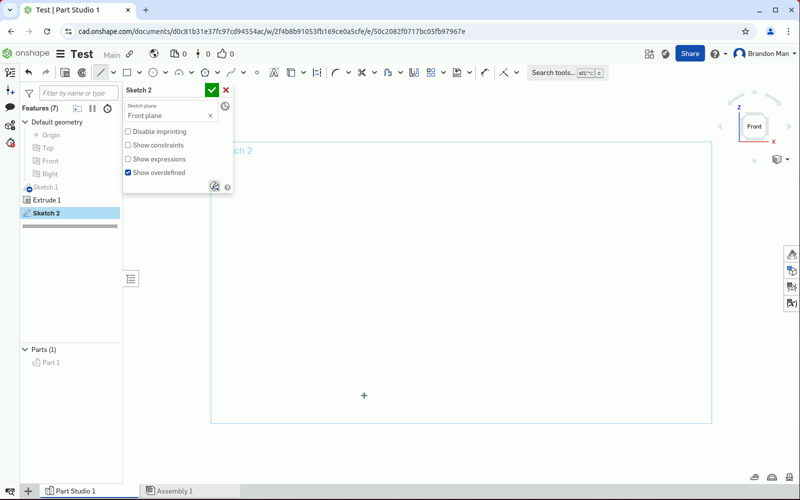
mouse_move(521, 395)
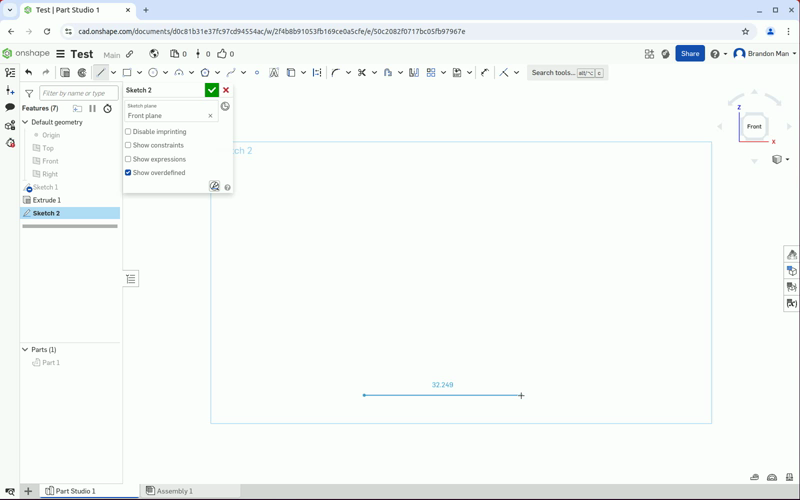
click(521, 395)
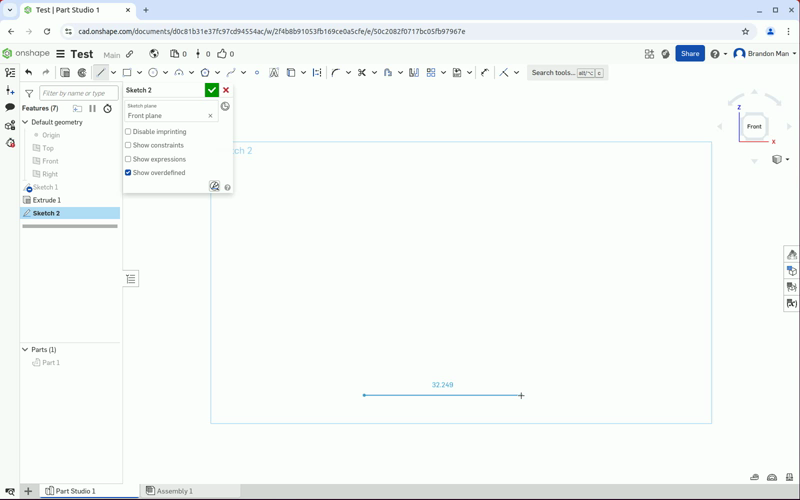
key_up(shift)
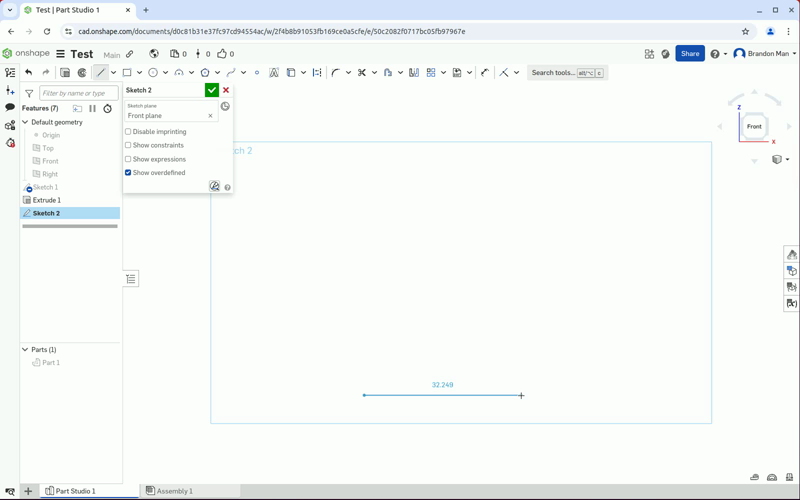
key_down(shift)
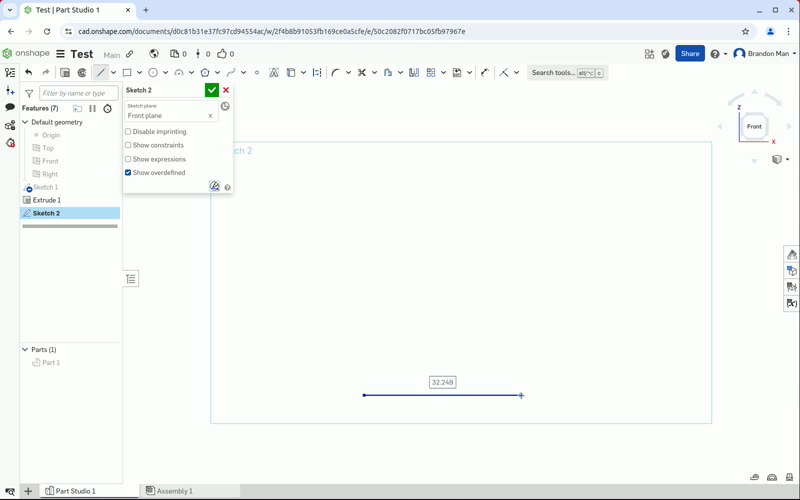
mouse_move(521, 268)
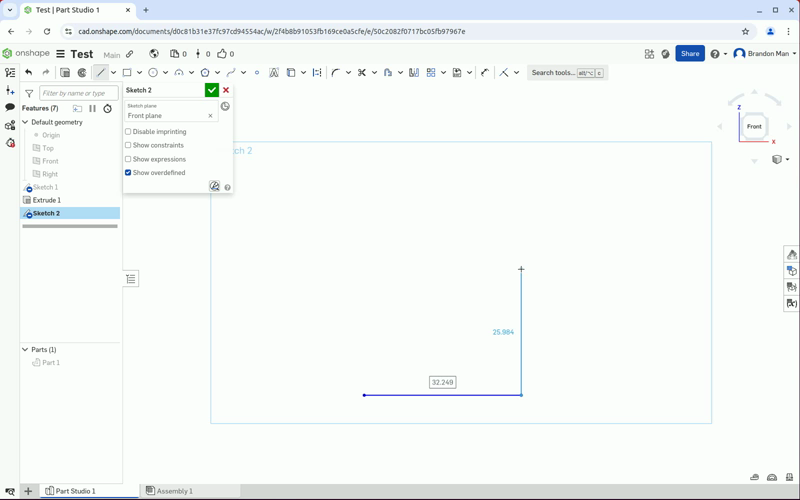
click(521, 268)
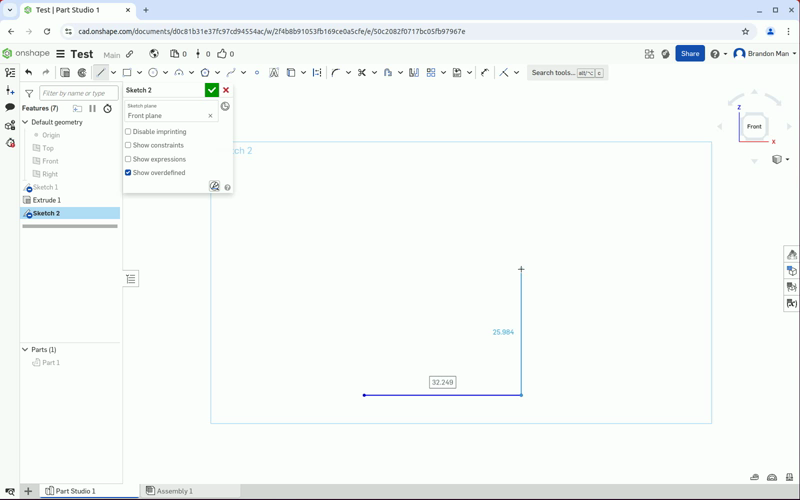
key_up(shift)
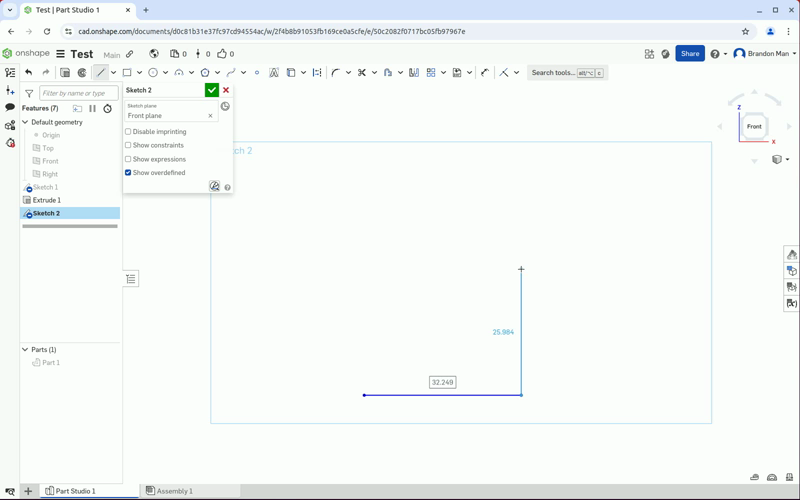
key_down(shift)
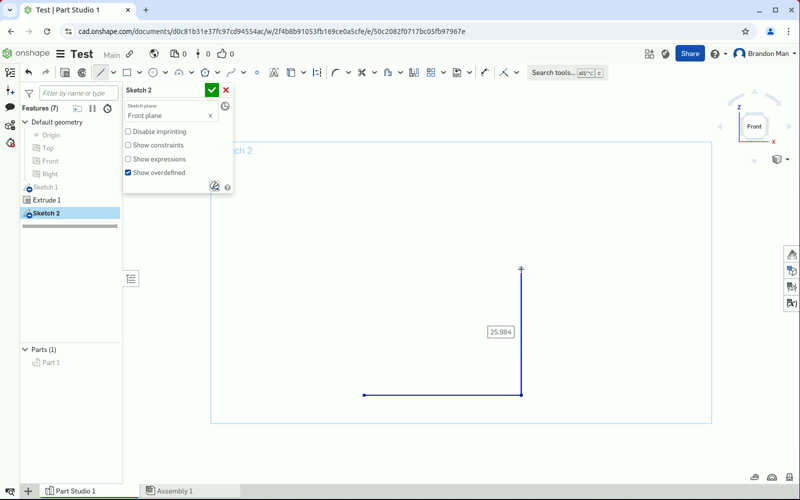
mouse_move(364, 268)
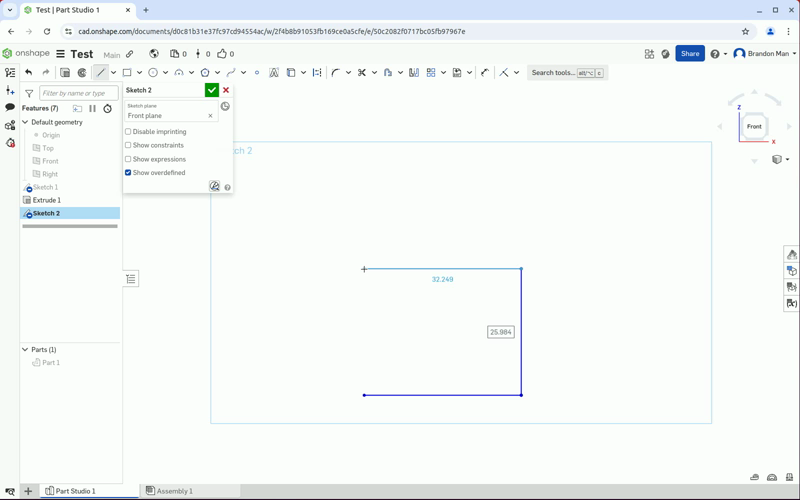
click(364, 268)
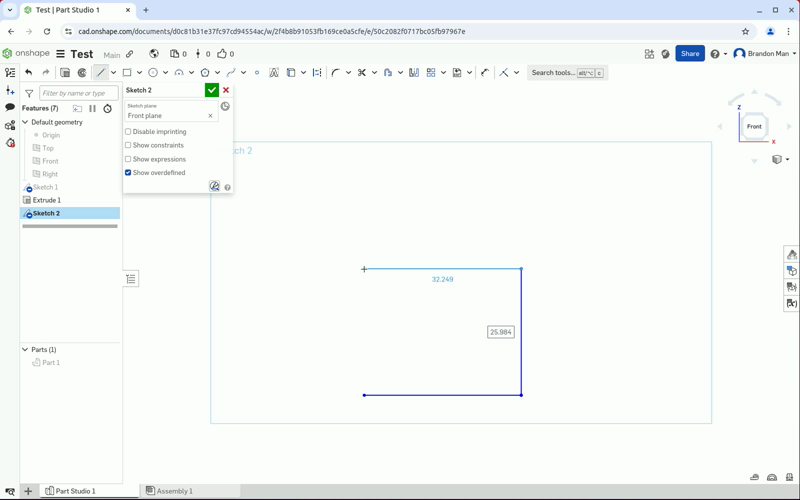
key_up(shift)
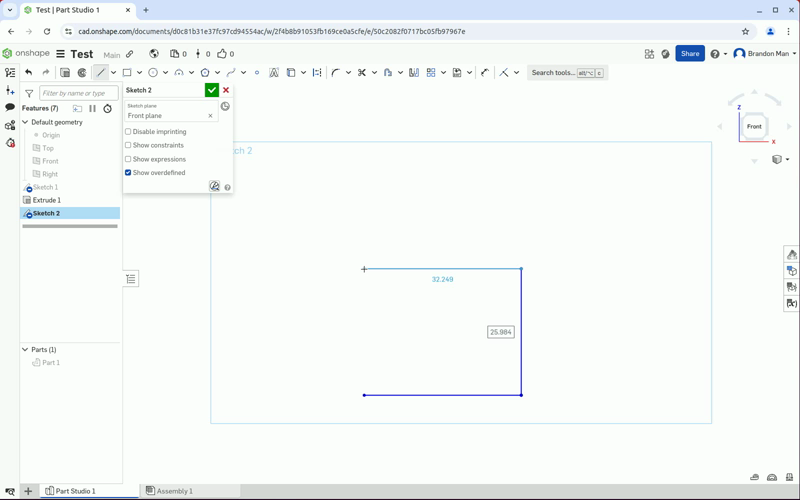
key_down(shift)
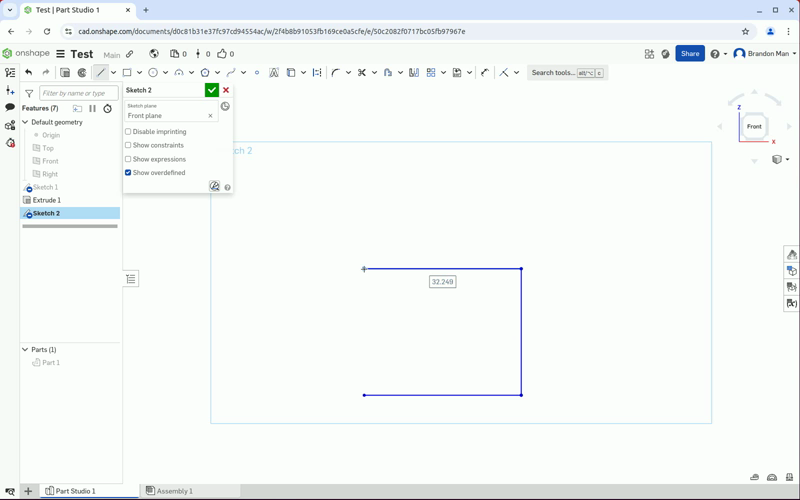
mouse_move(364, 395)
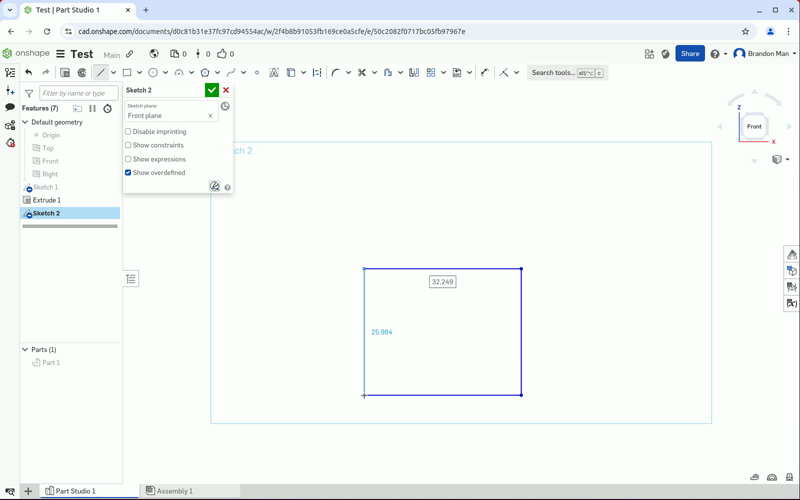
key_up(shift)
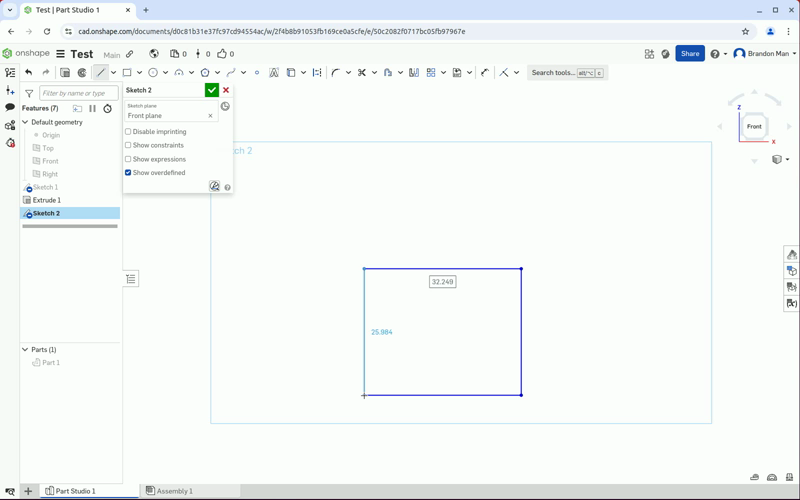
click(364, 395)
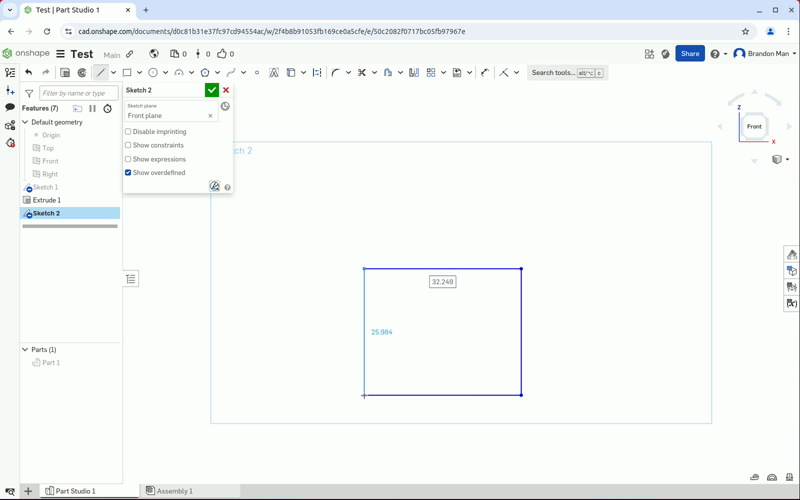
key(esc)
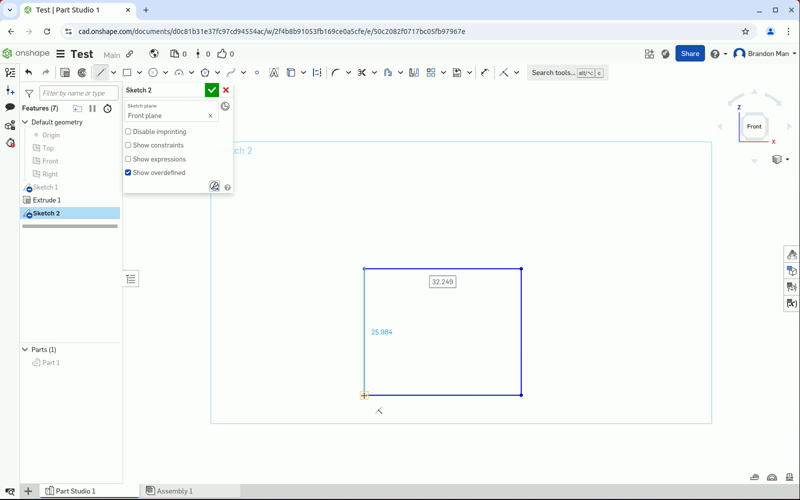
mouse_move(501, 328)
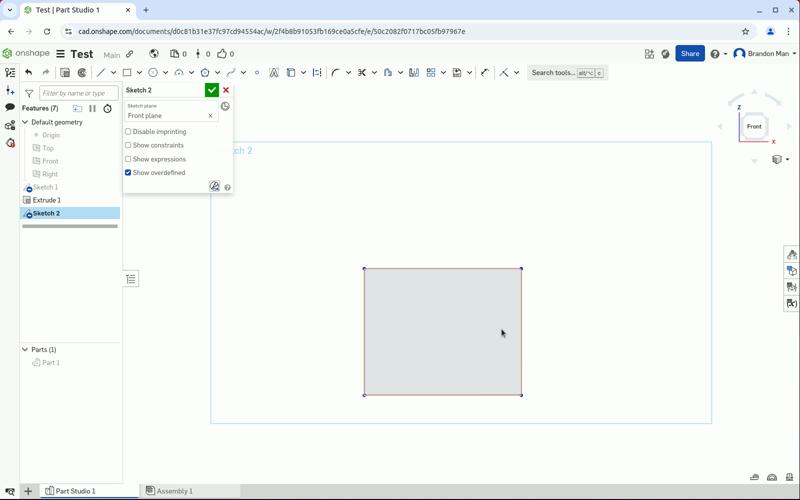
click(501, 328)
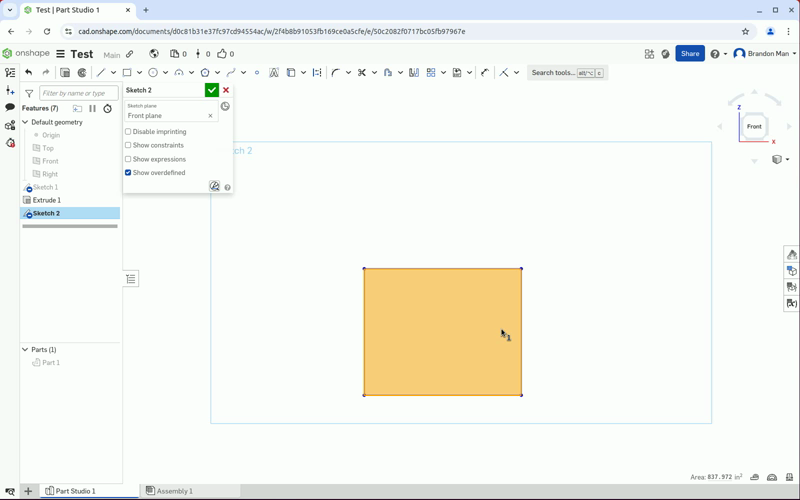
mouse_move(73, 352)
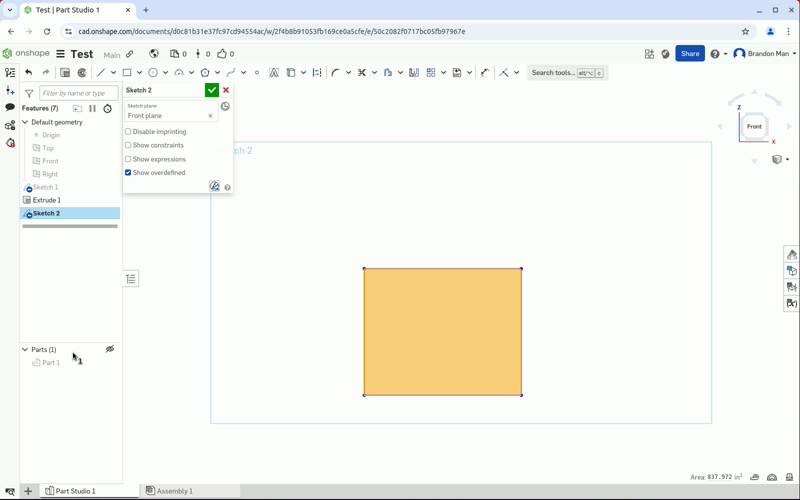
key(shift+y)
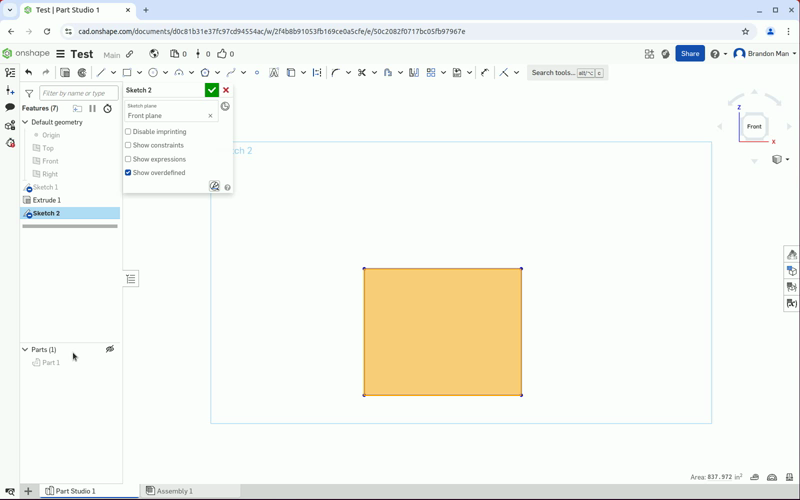
key(shift+e)
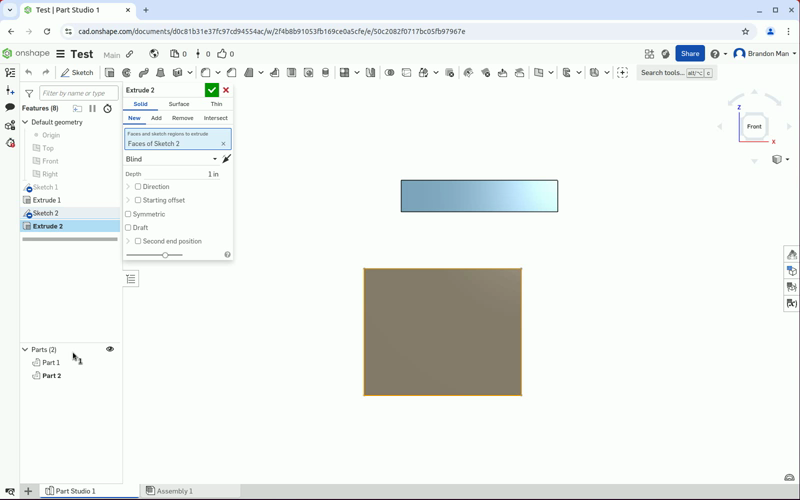
mouse_move(143, 106)
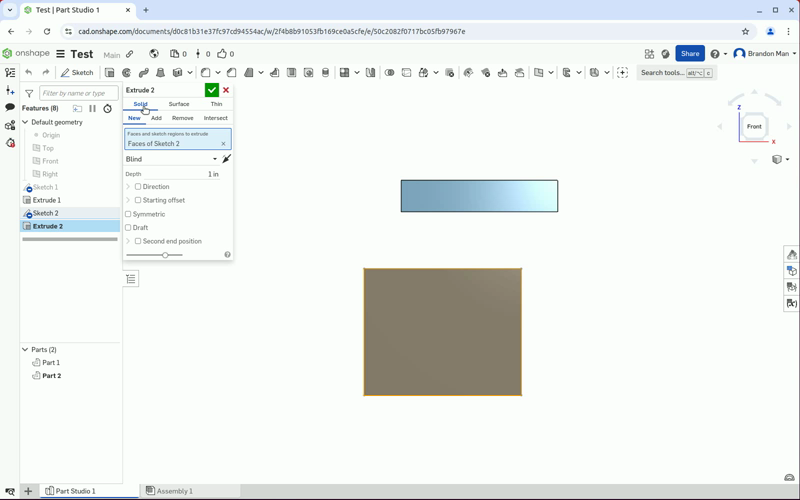
click(143, 106)
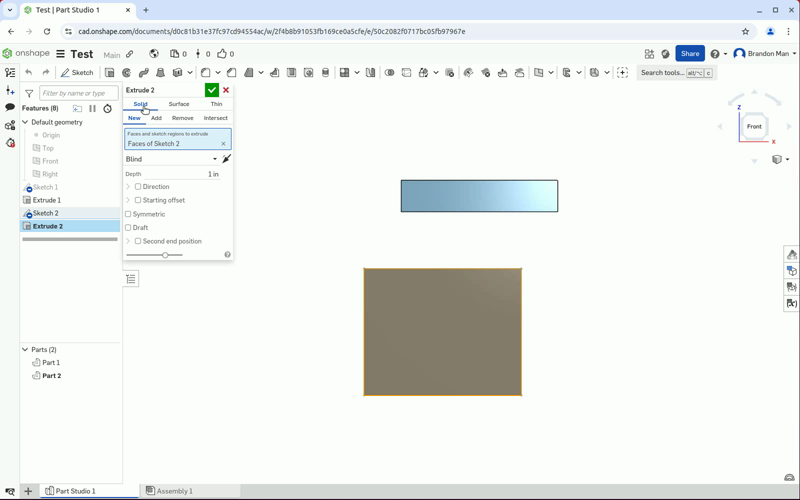
mouse_move(137, 120)
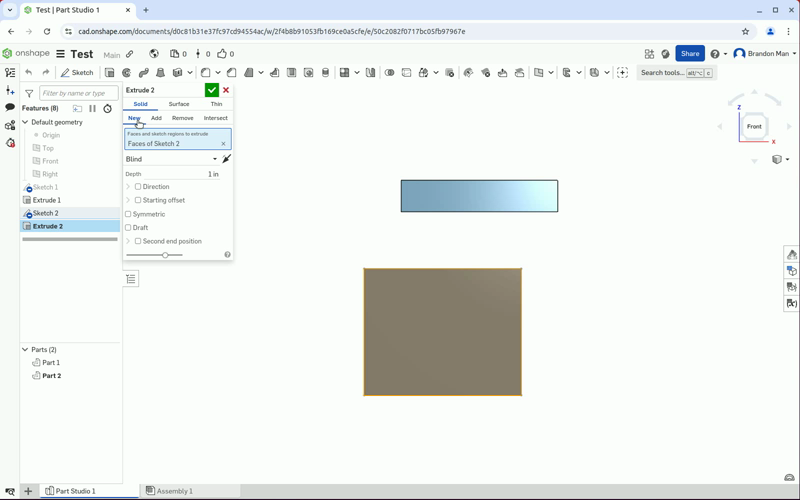
click(137, 120)
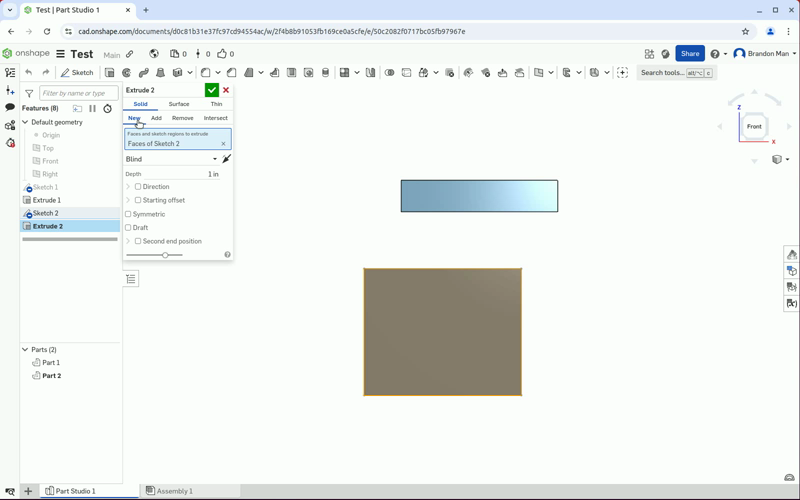
key(tab, 4)
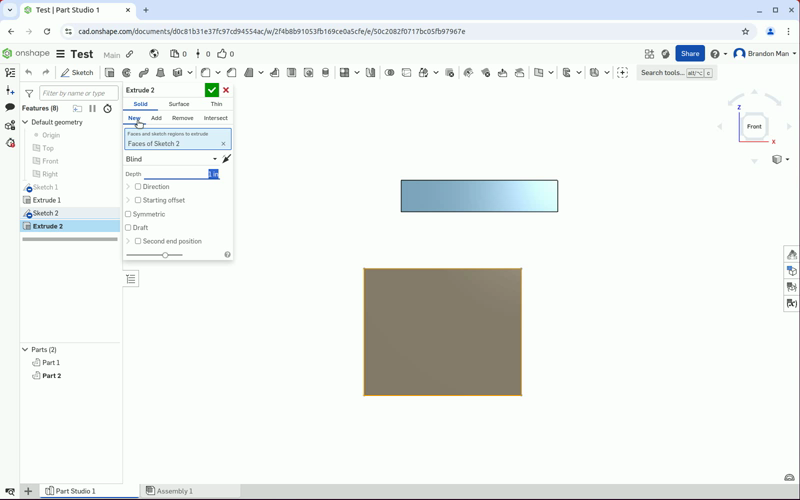
text(-0.241)
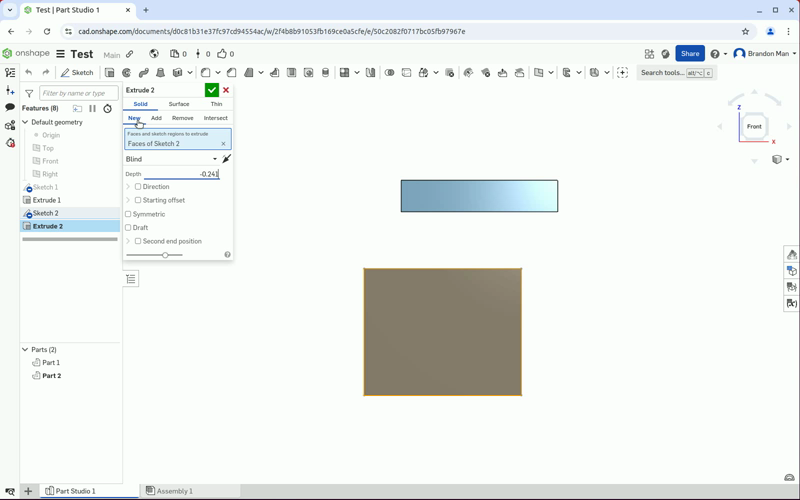
key(enter)
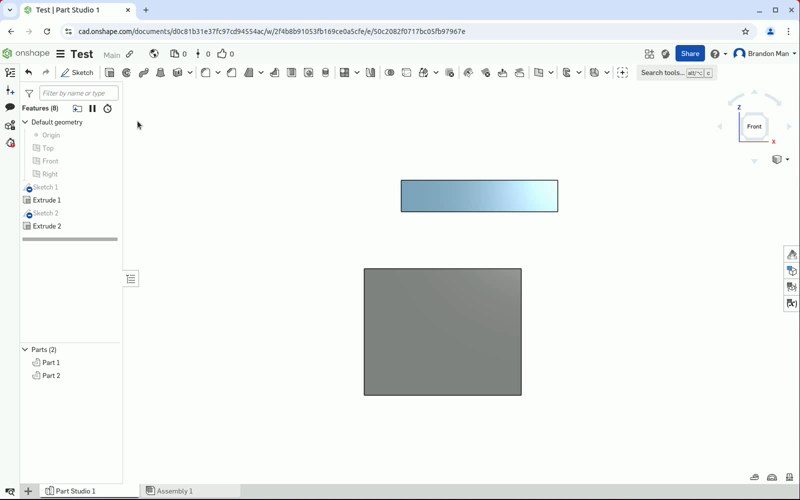
key(shift+h)
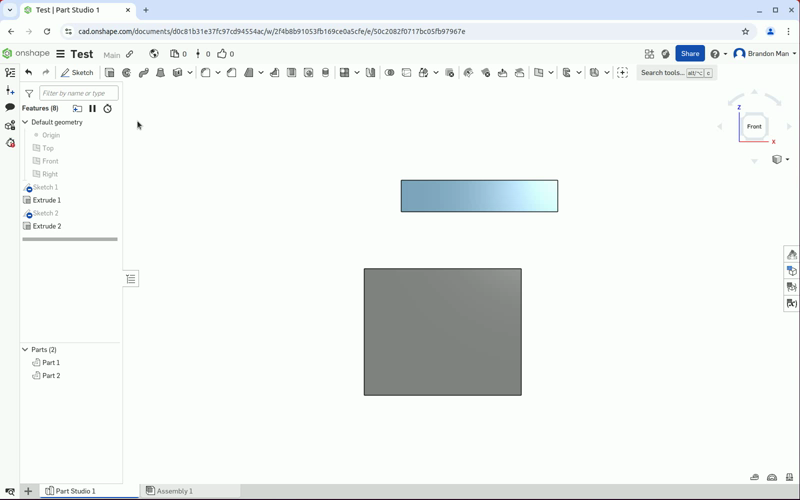
key(shift+h)
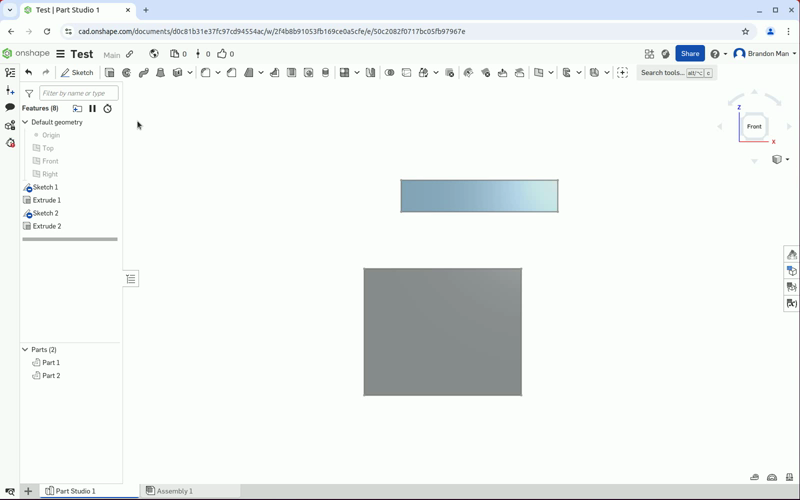
key(shift+7)
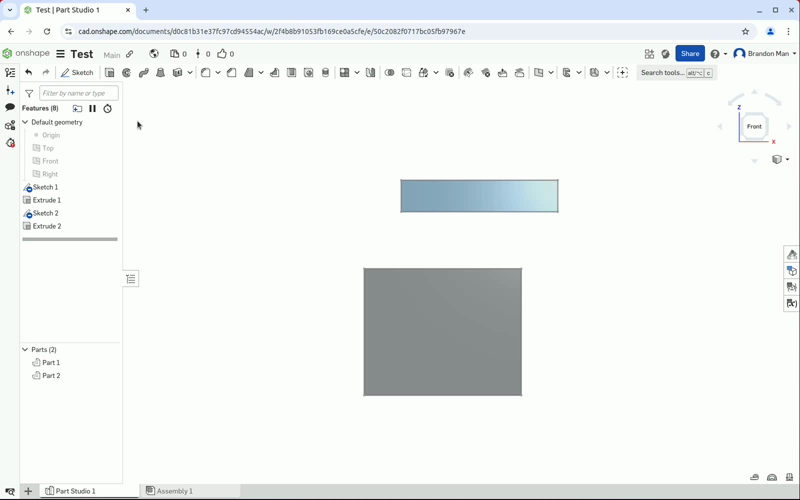
key(left, 2)
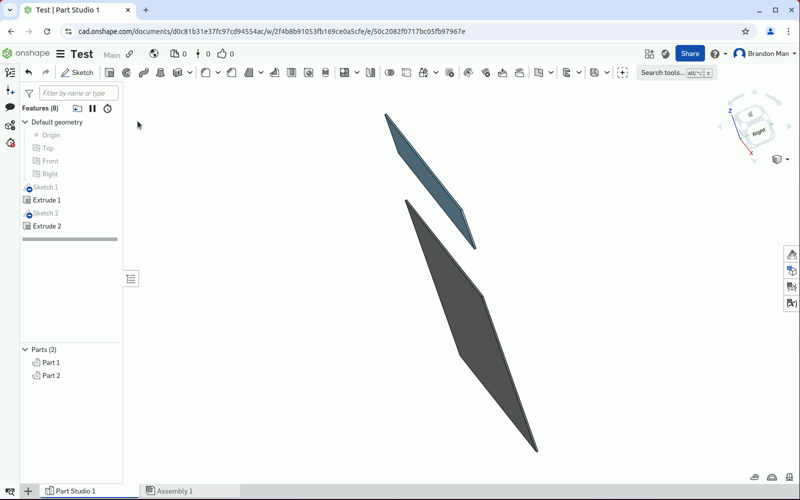
key(down, 2)
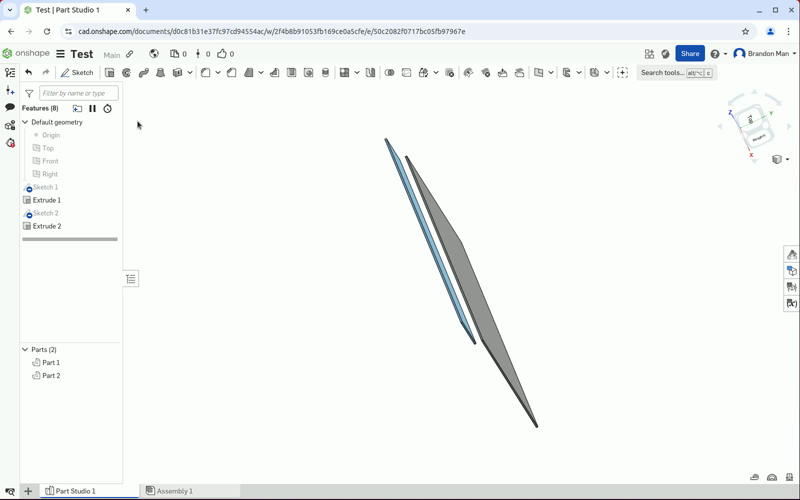
key(up, 2)
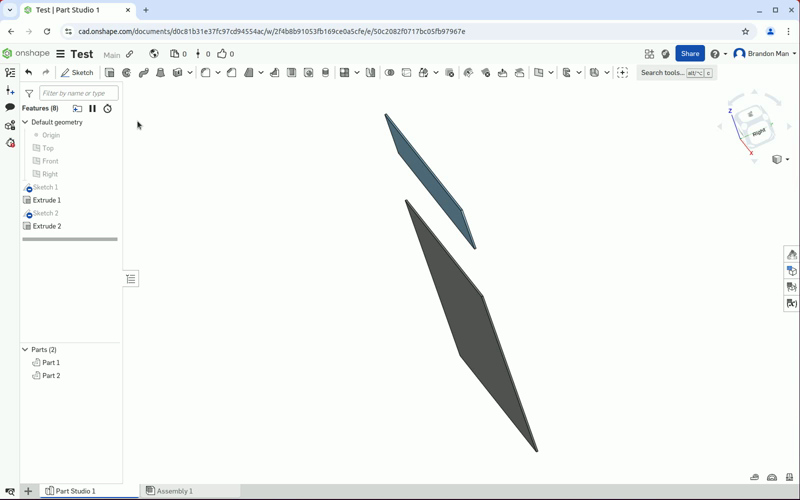
key(right, 2)
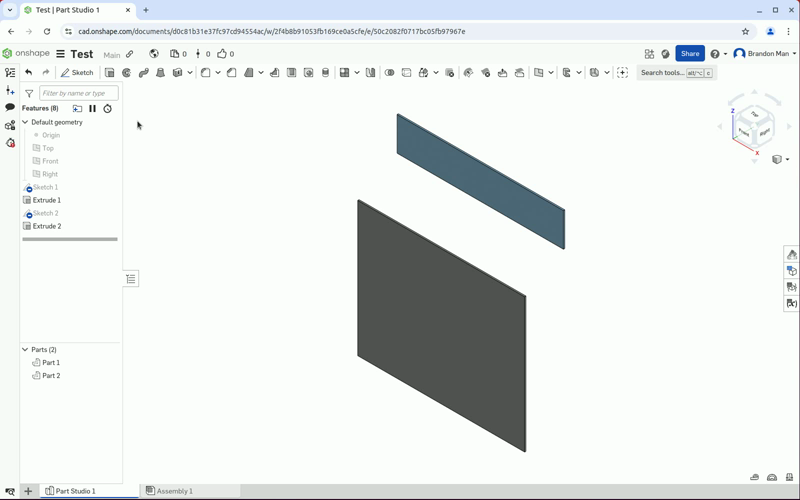
mouse_move(73, 189)
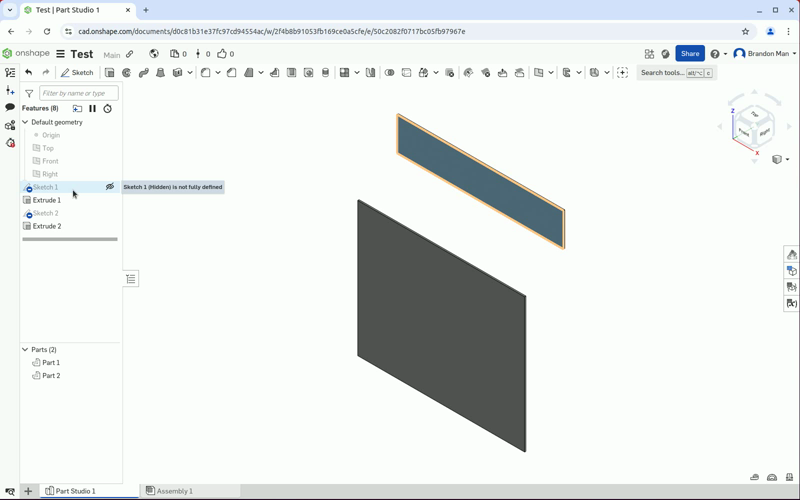
click(73, 189)